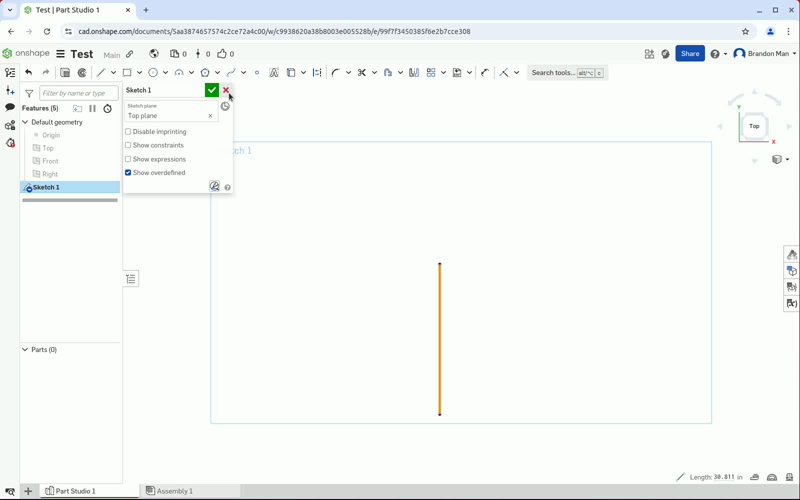
key(shift+h)
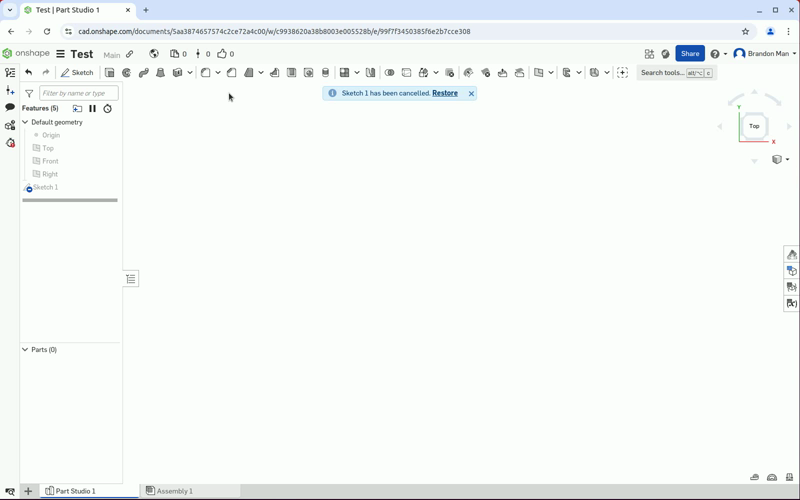
mouse_move(73, 352)
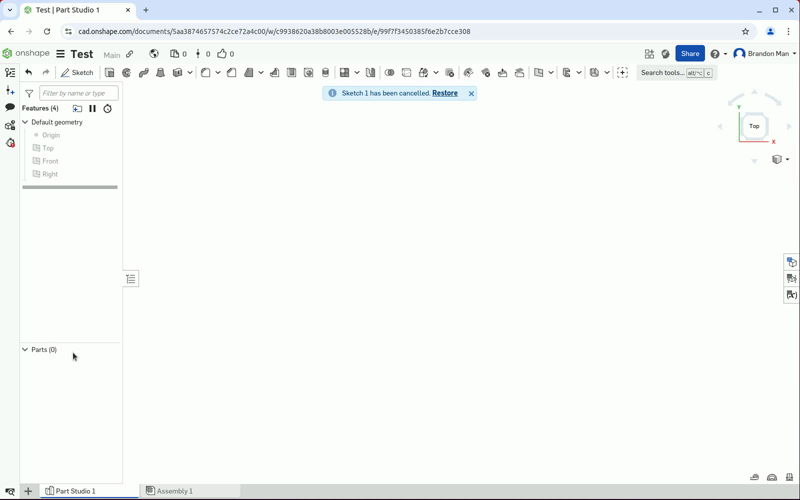
key(y)
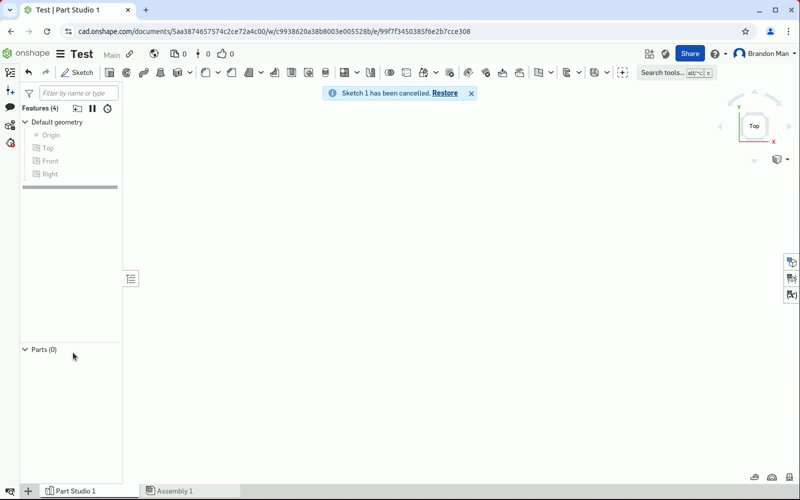
key(shift+p)
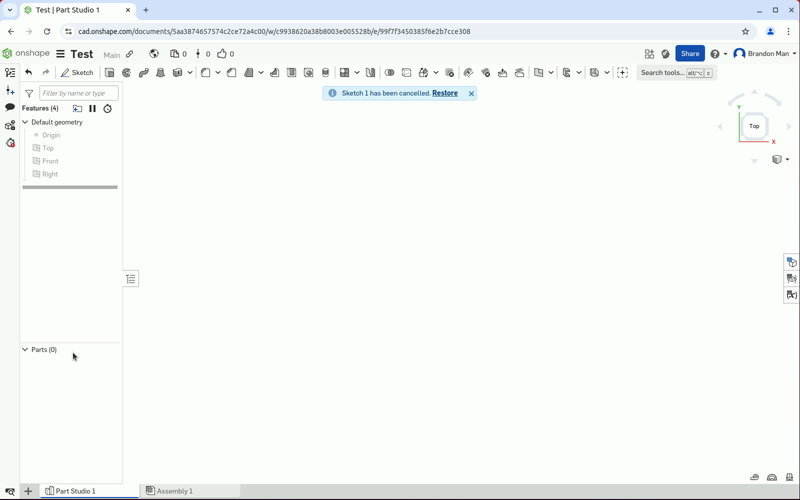
key(space)
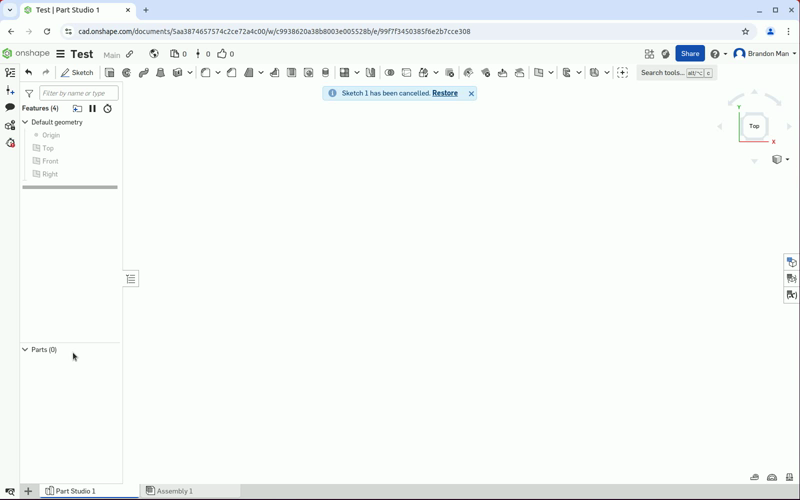
key_down(shift)
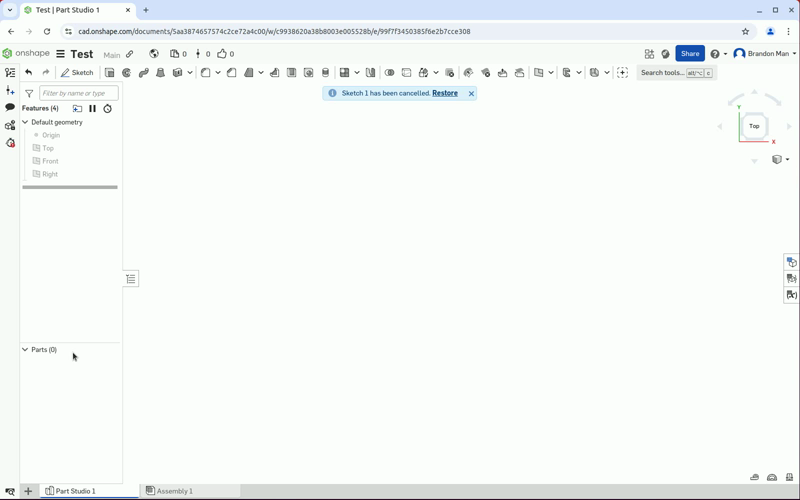
key(up)
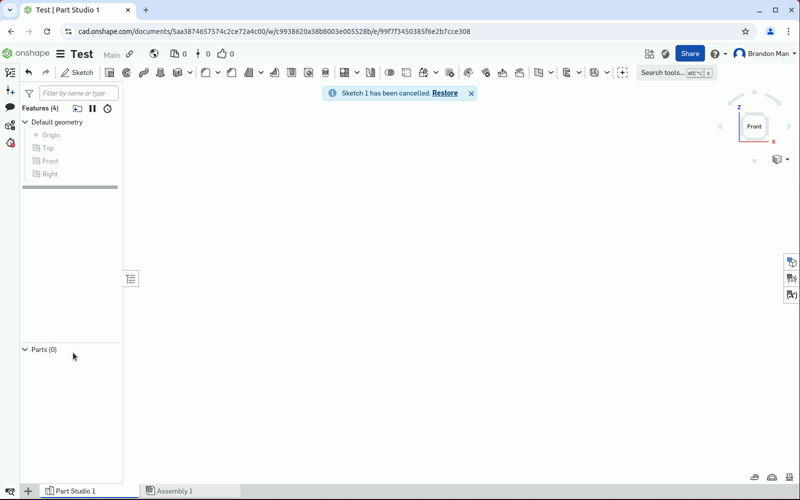
key_up(shift)
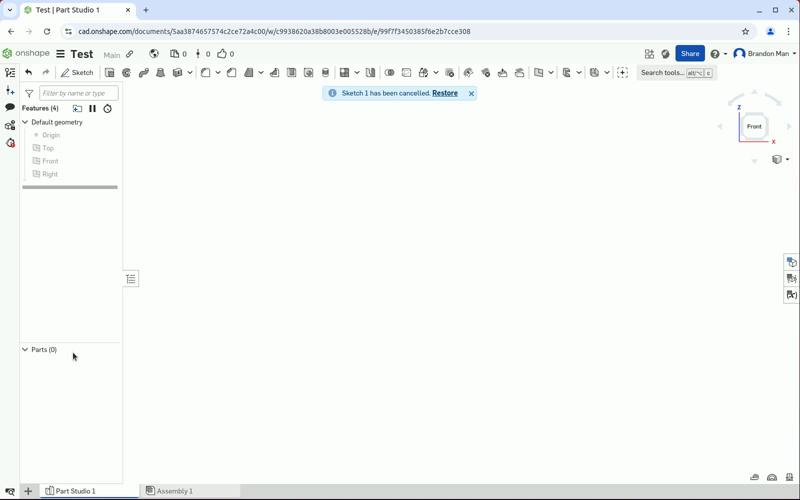
mouse_move(73, 352)
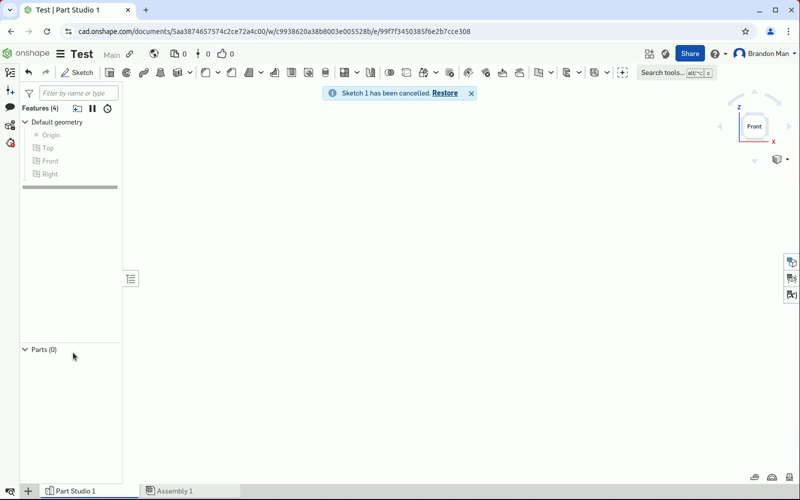
key(shift+y)
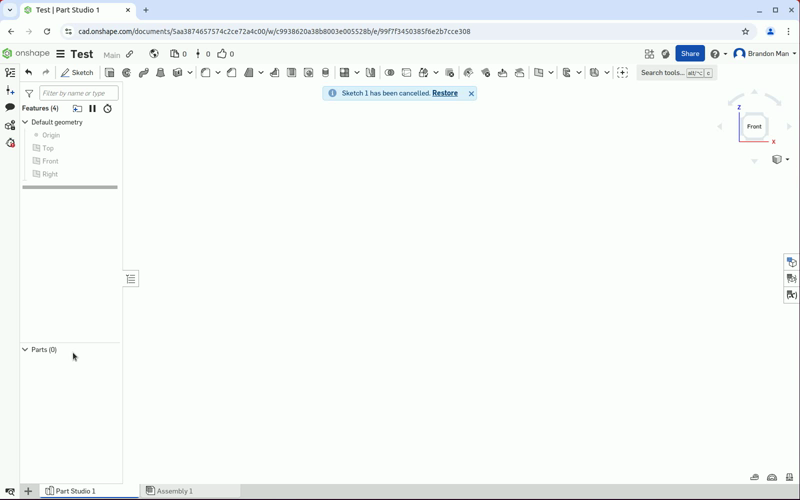
key(shift+s)
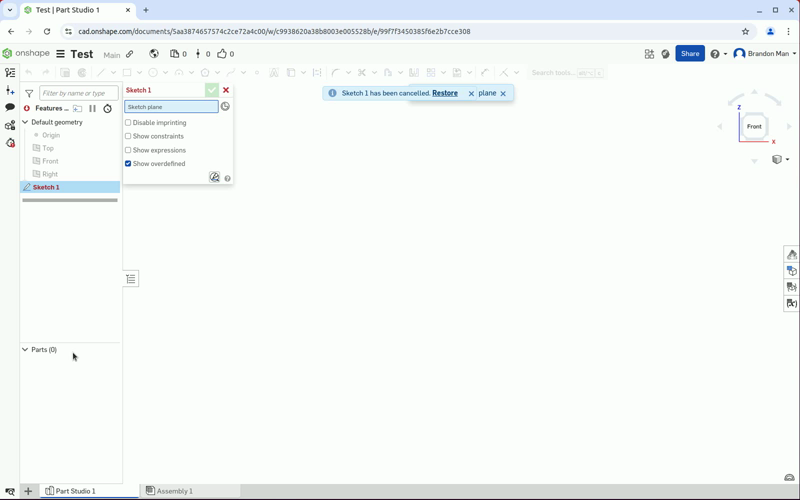
mouse_move(73, 163)
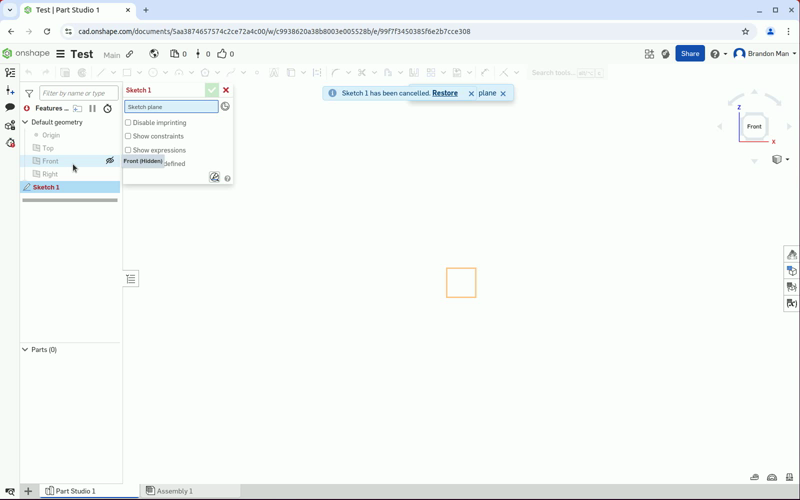
click(73, 163)
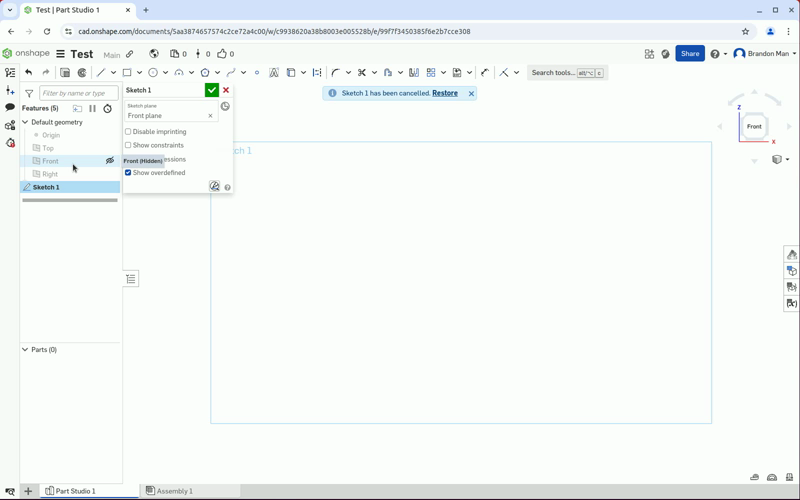
mouse_move(73, 352)
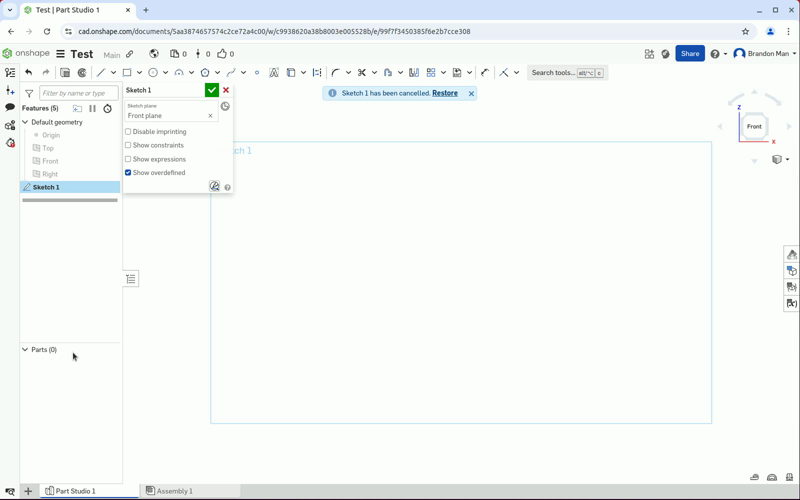
key(y)
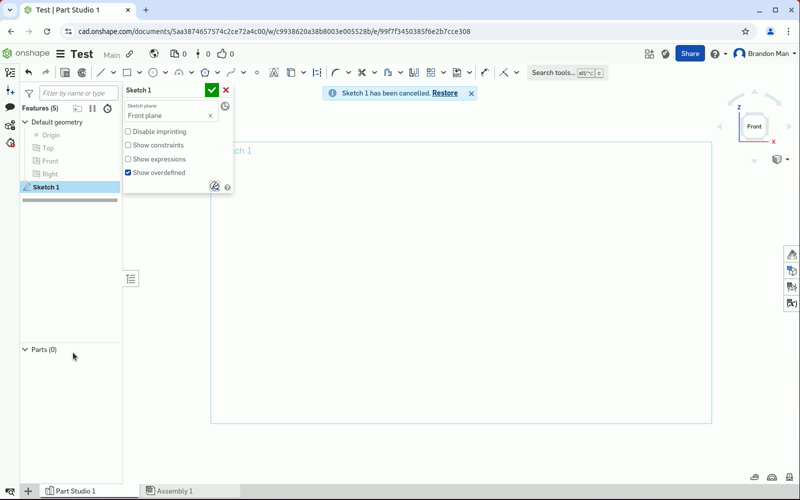
key(l)
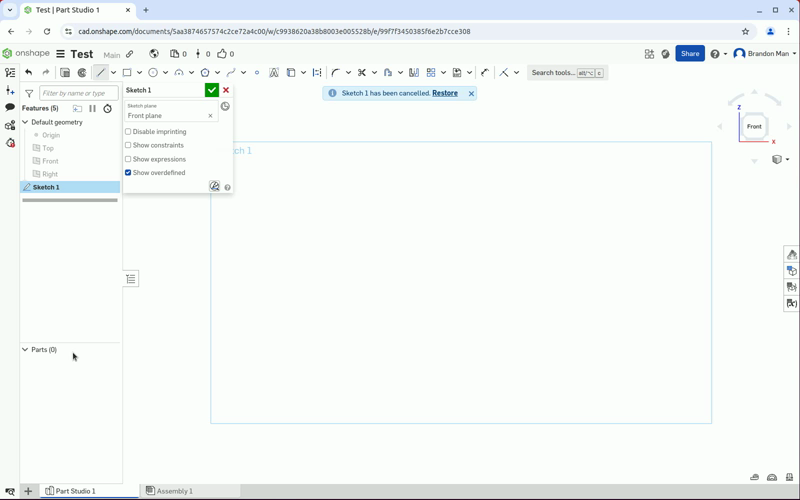
key_down(shift)
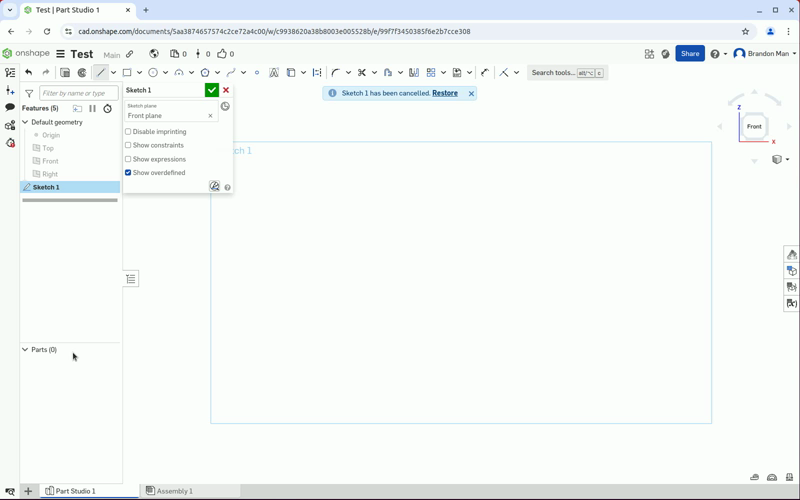
mouse_move(379, 282)
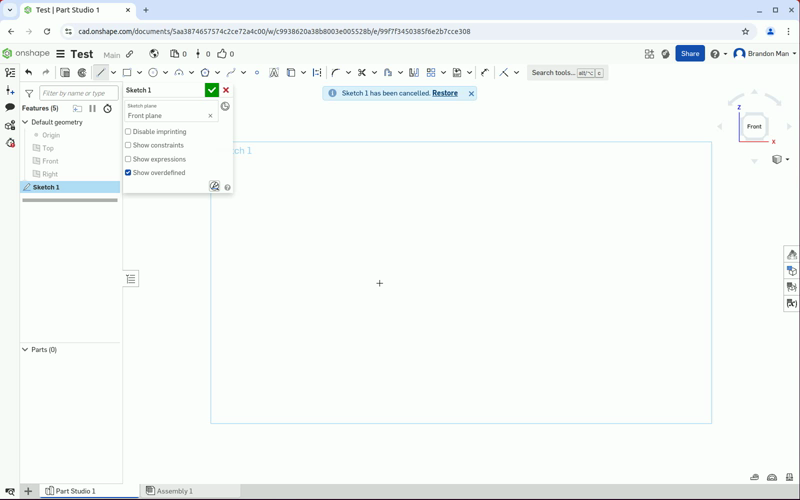
click(379, 282)
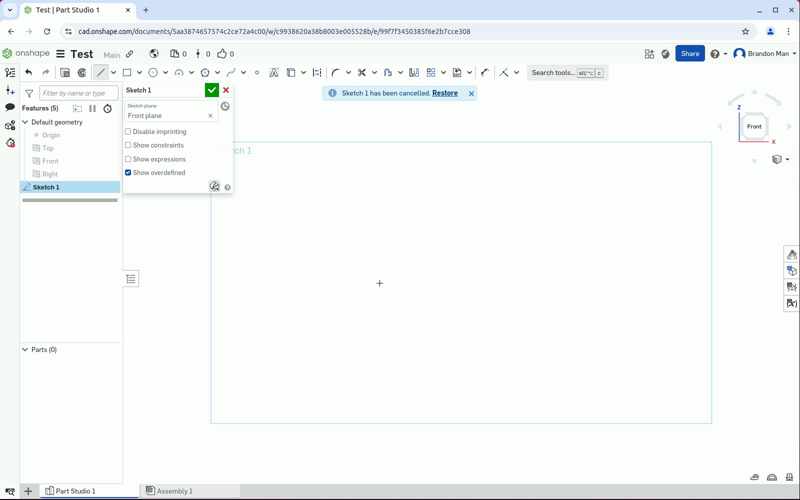
key_up(shift)
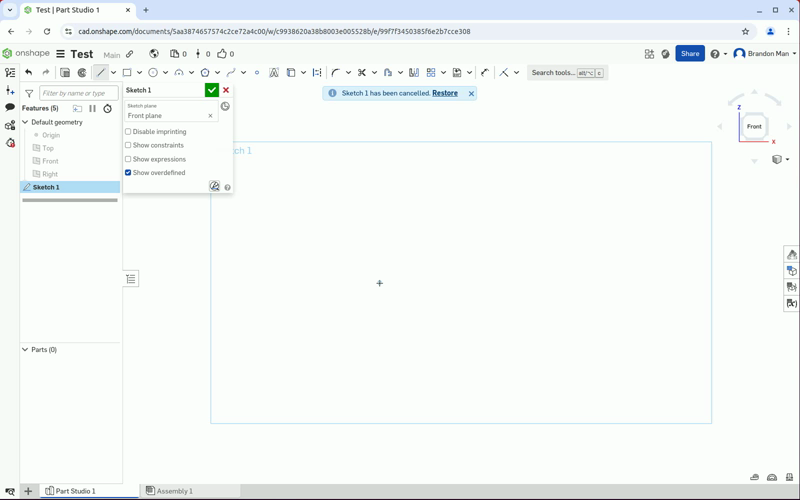
key_down(shift)
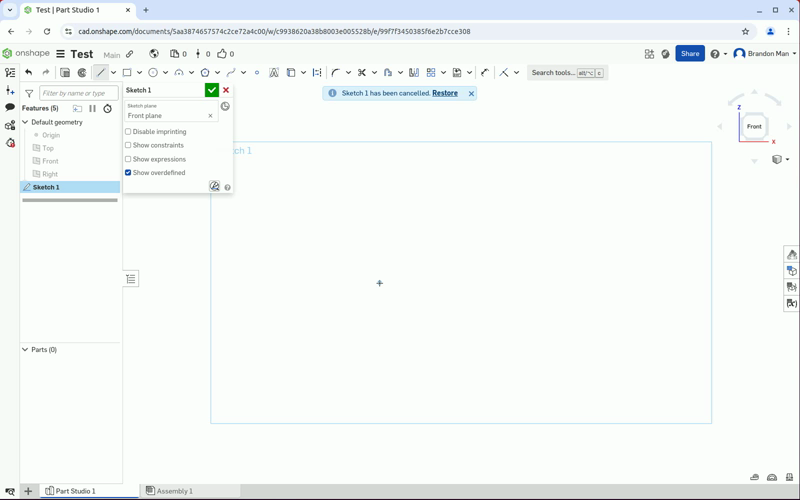
mouse_move(542, 282)
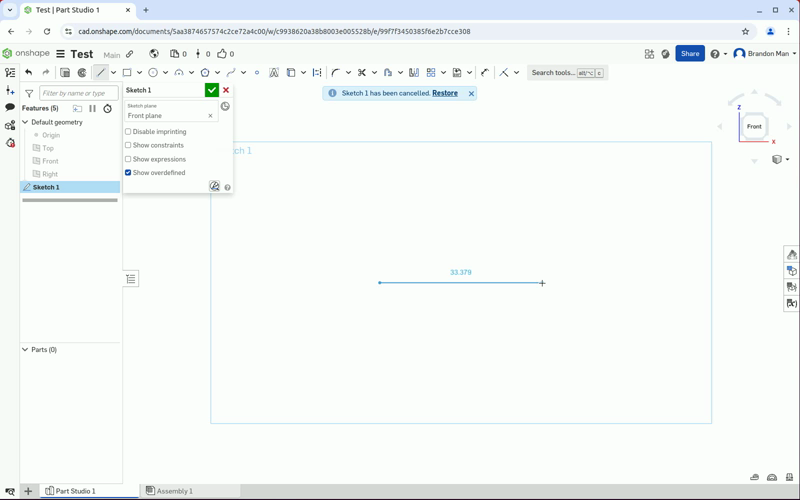
click(542, 282)
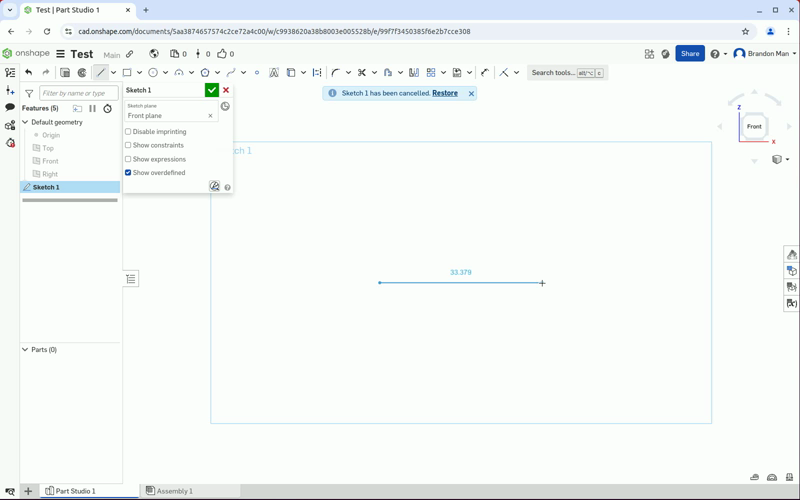
key_up(shift)
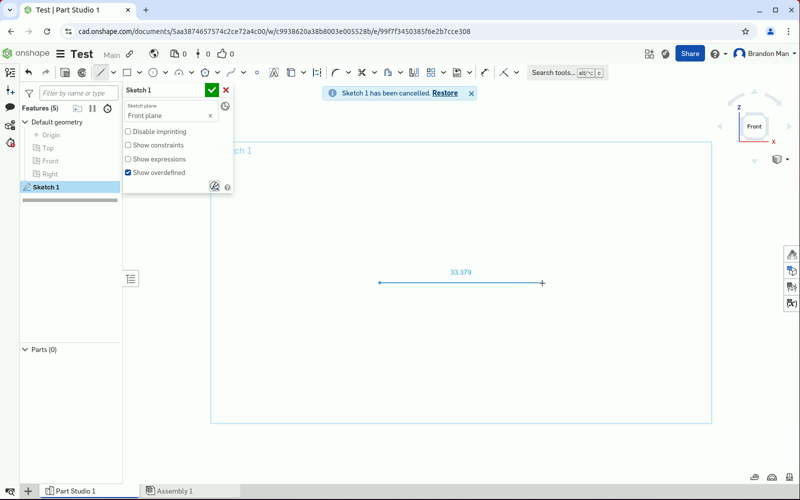
key_down(shift)
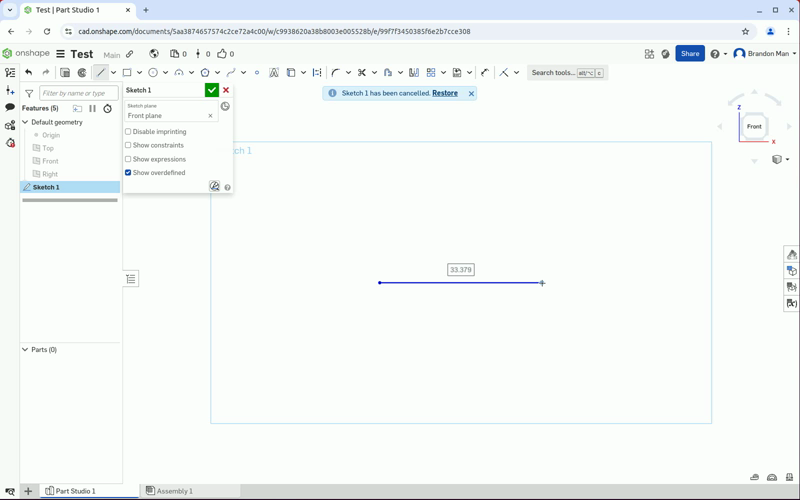
mouse_move(542, 170)
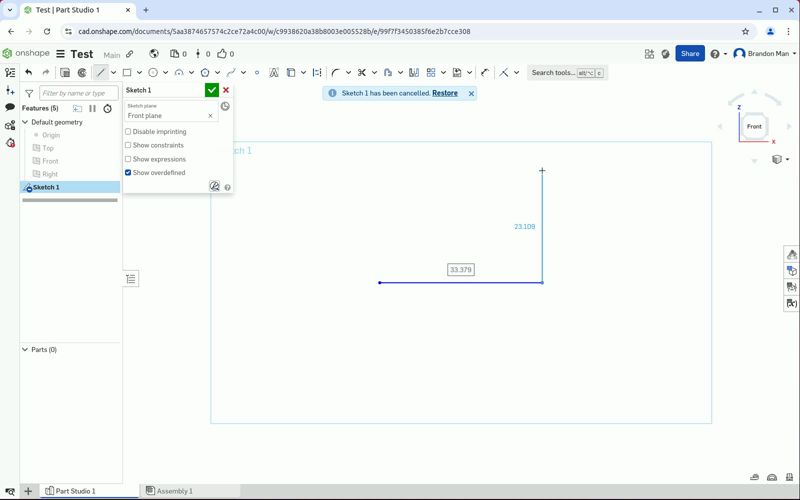
click(542, 170)
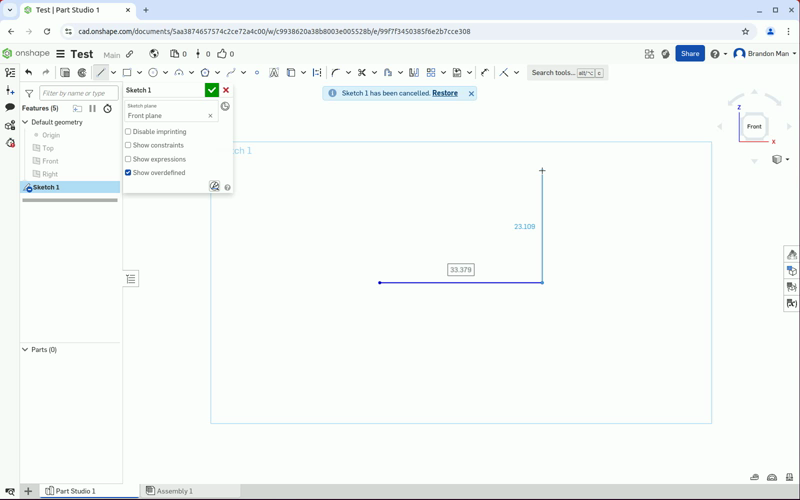
key_up(shift)
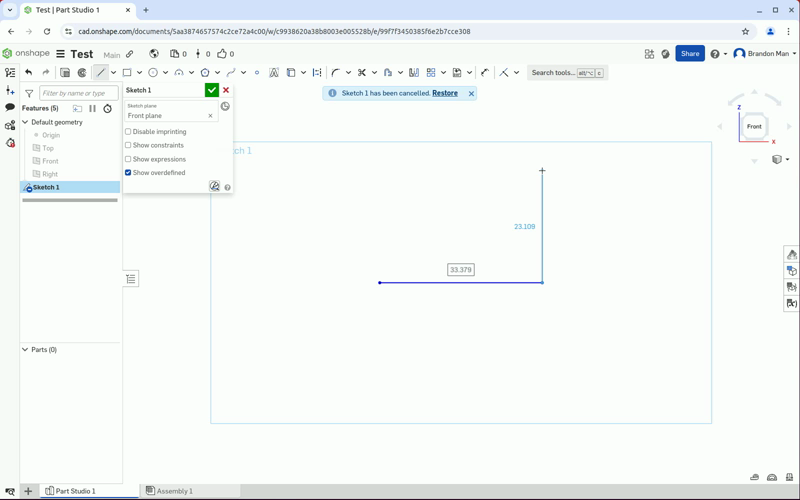
key_down(shift)
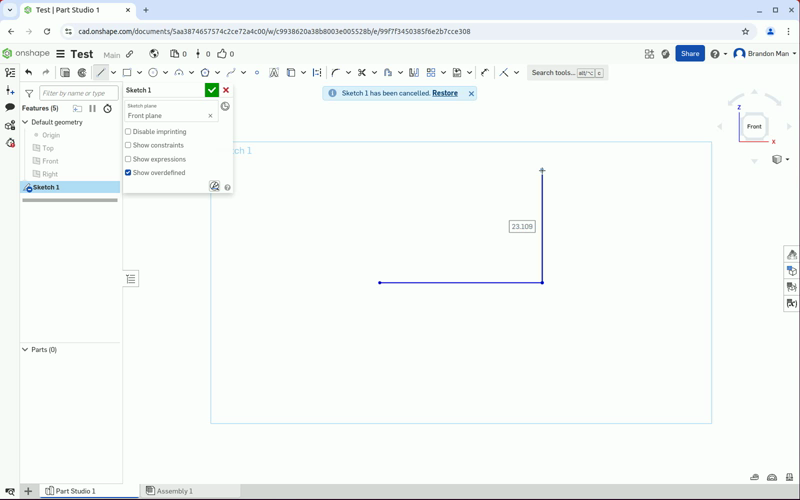
mouse_move(379, 170)
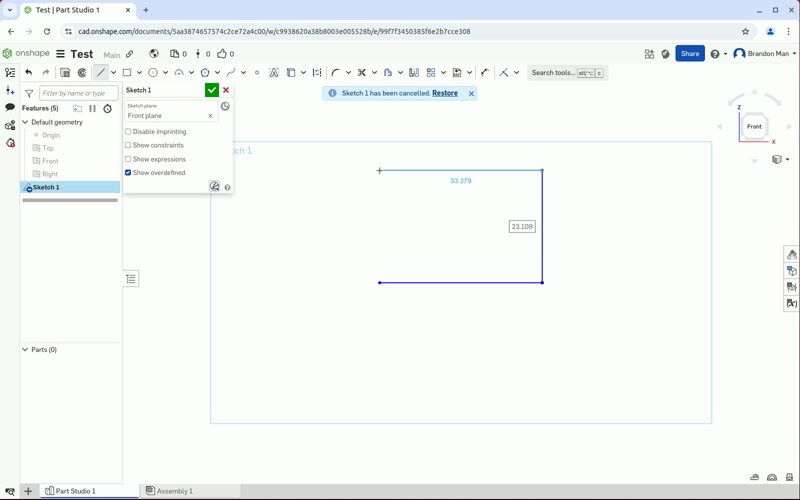
click(379, 170)
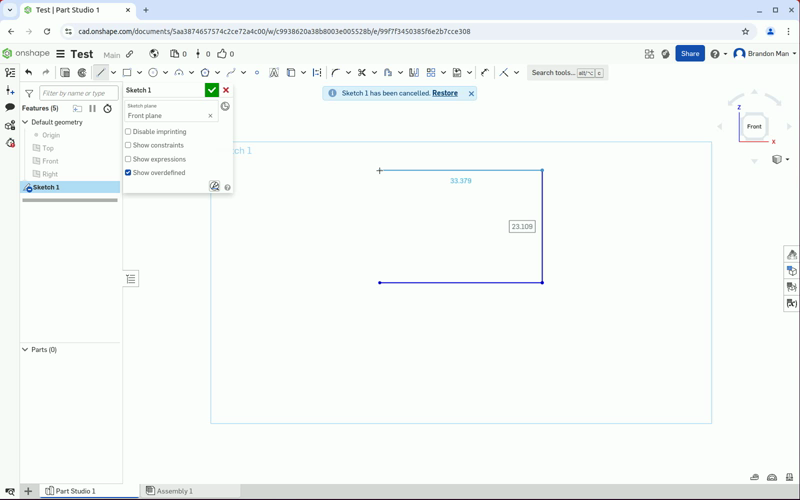
key_up(shift)
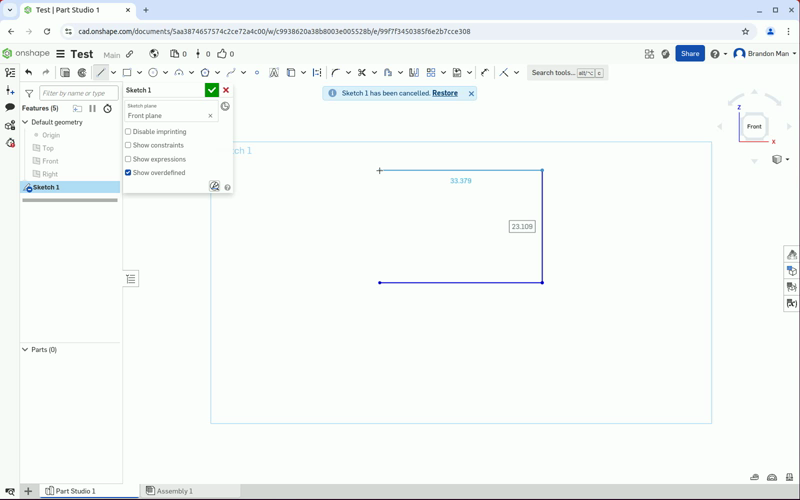
key_down(shift)
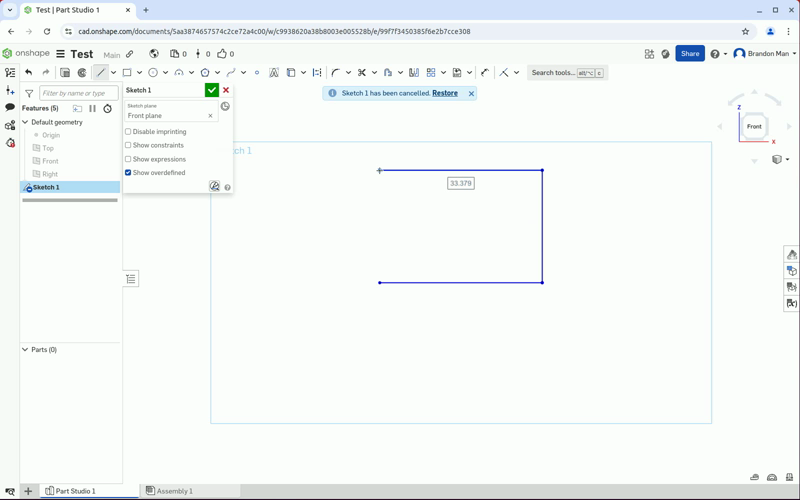
mouse_move(379, 282)
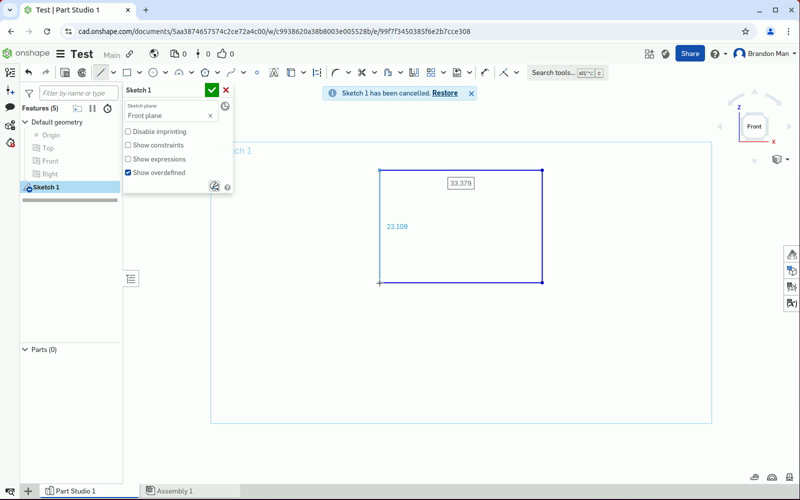
key_up(shift)
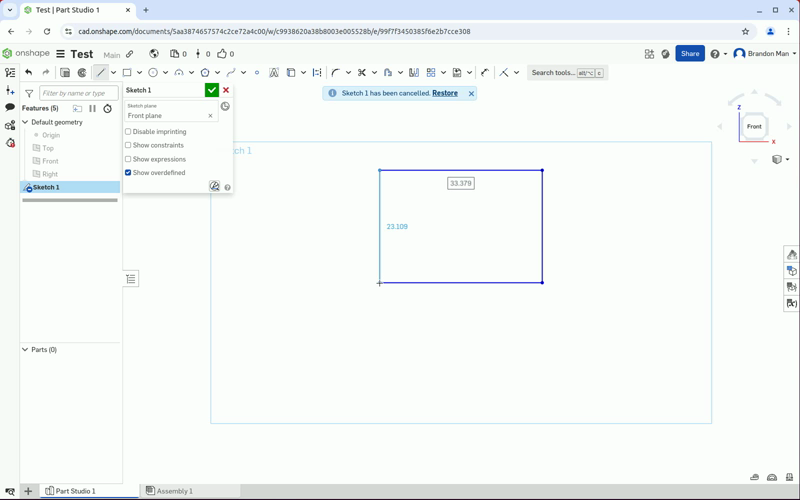
click(379, 282)
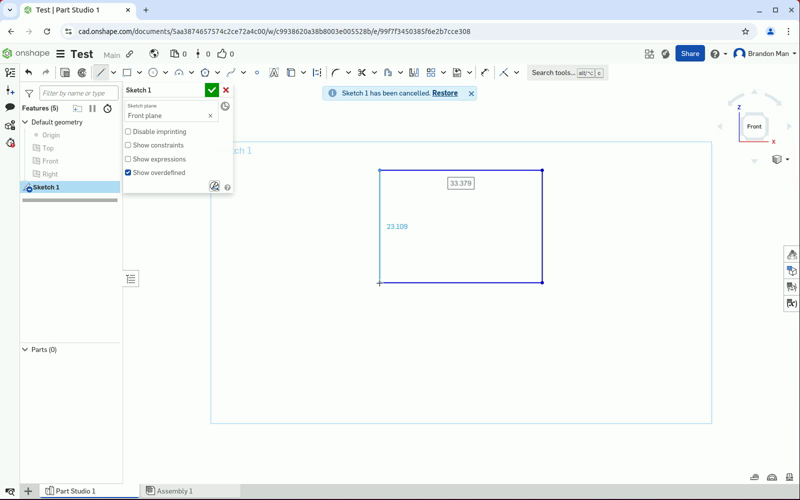
key(esc)
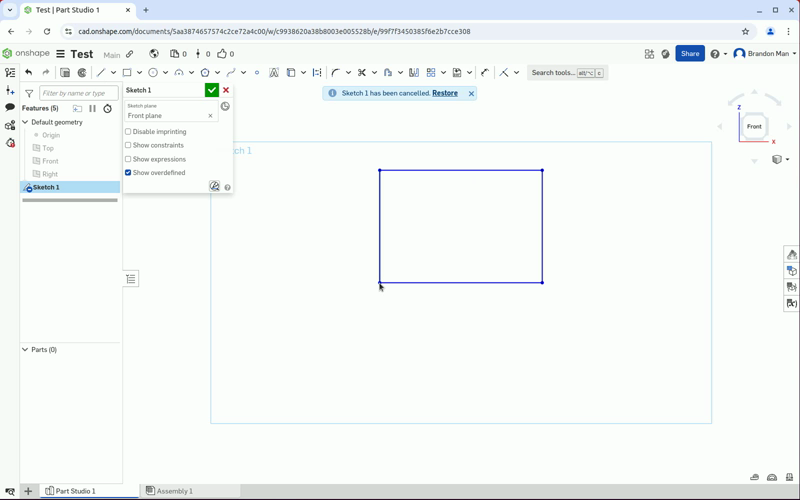
mouse_move(441, 255)
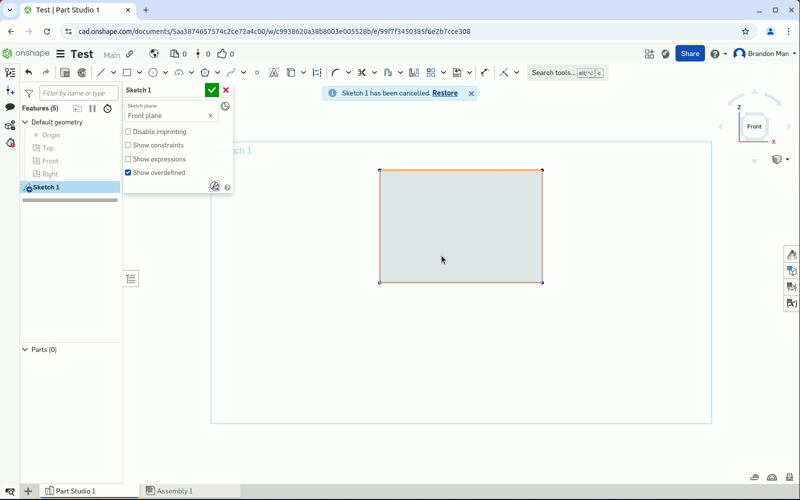
click(441, 255)
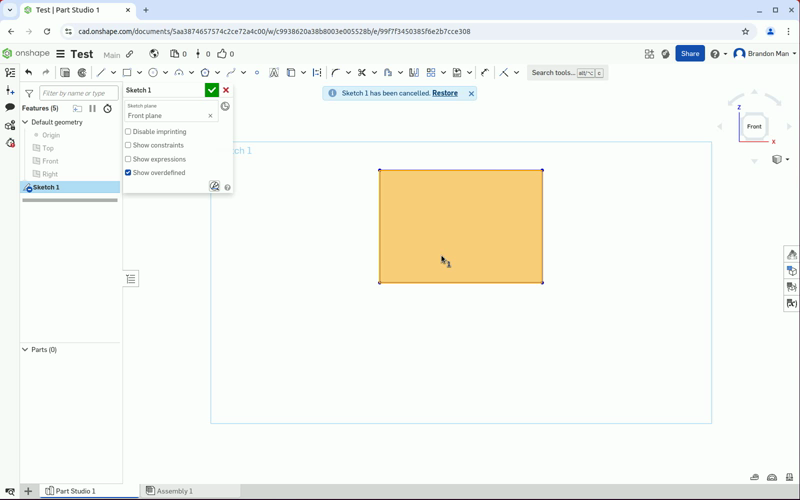
mouse_move(73, 352)
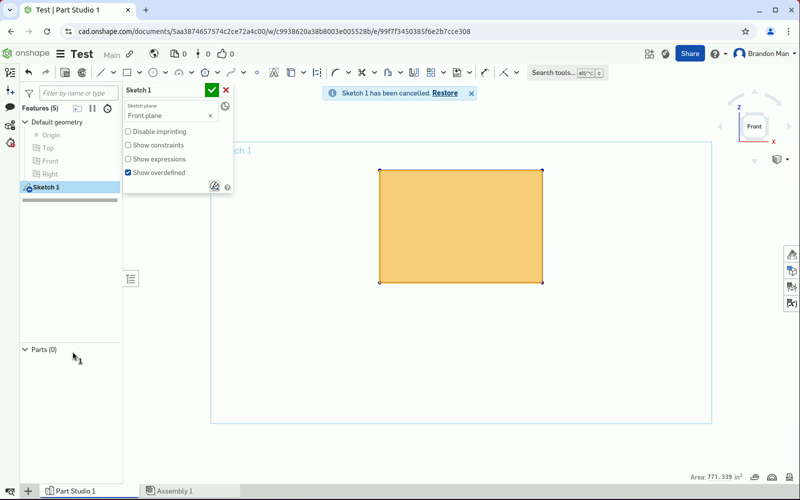
key(shift+y)
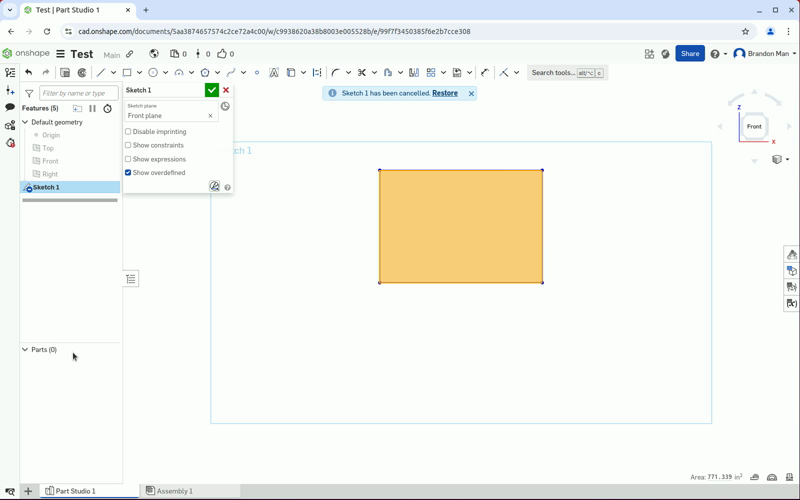
key(shift+e)
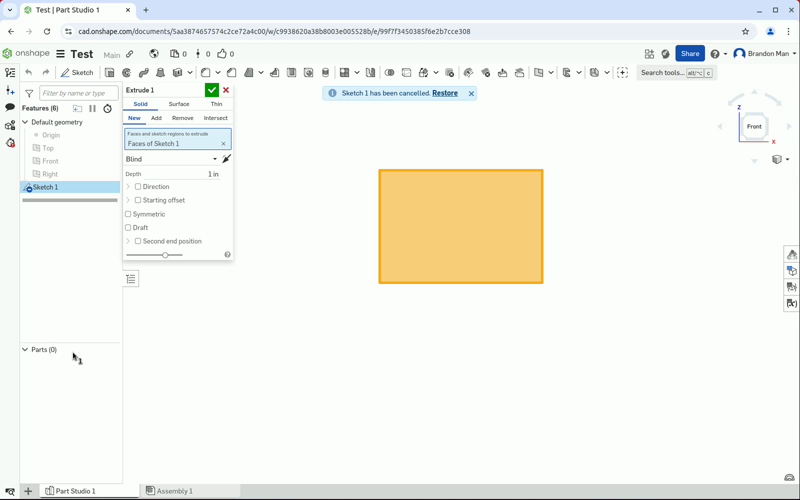
mouse_move(143, 106)
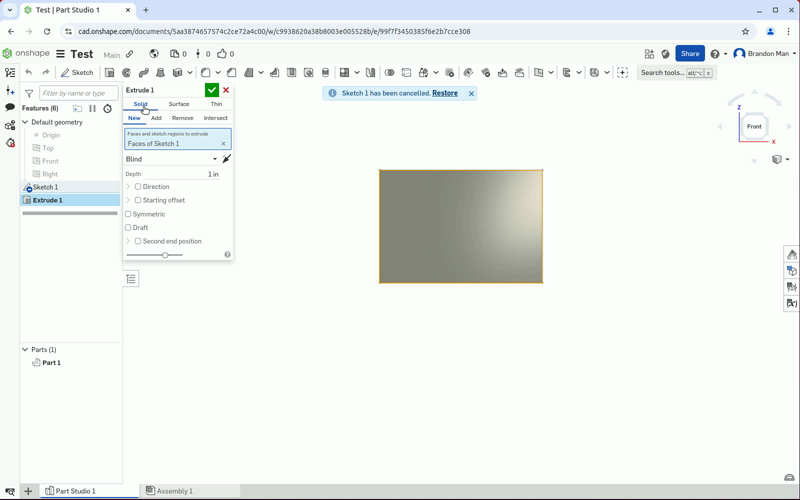
click(143, 106)
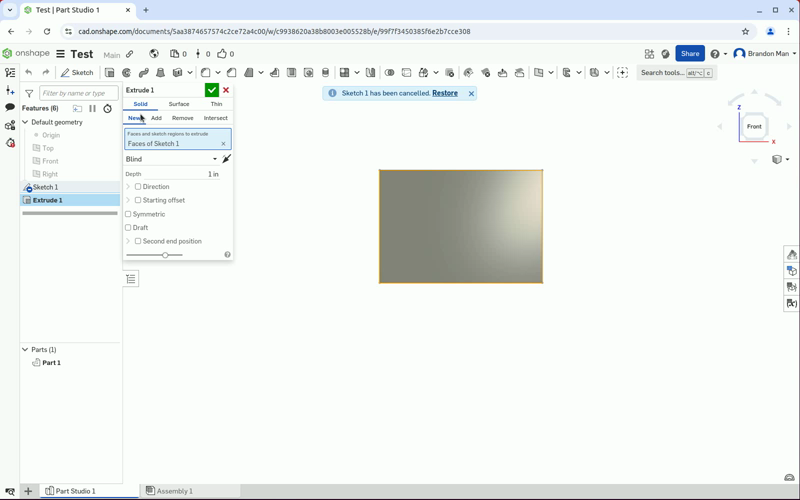
mouse_move(137, 120)
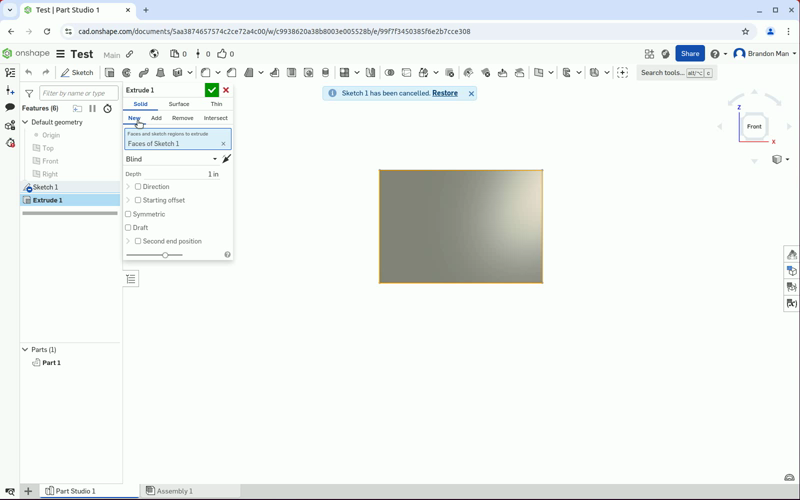
click(137, 120)
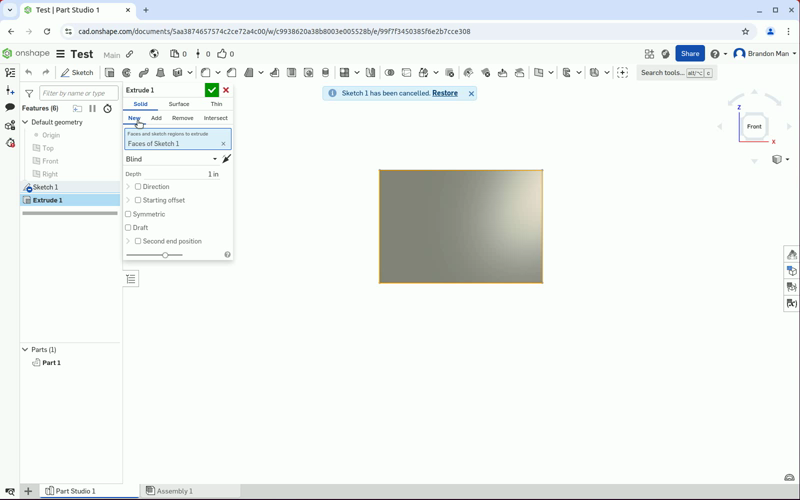
key(tab, 4)
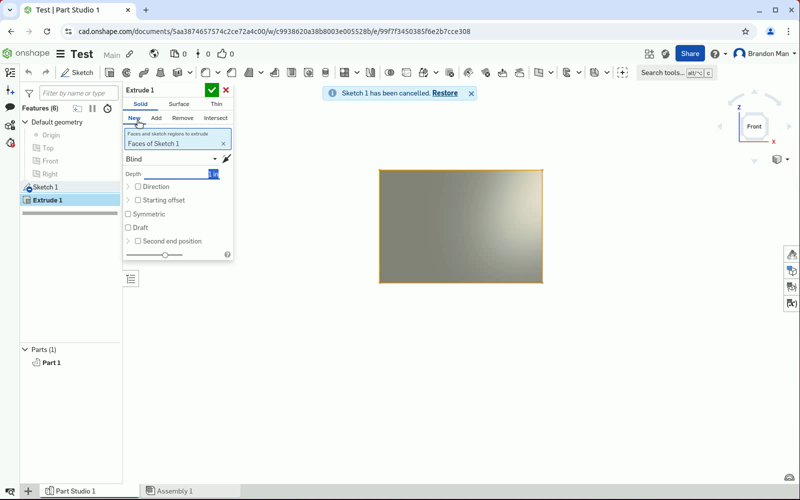
text(1.204)
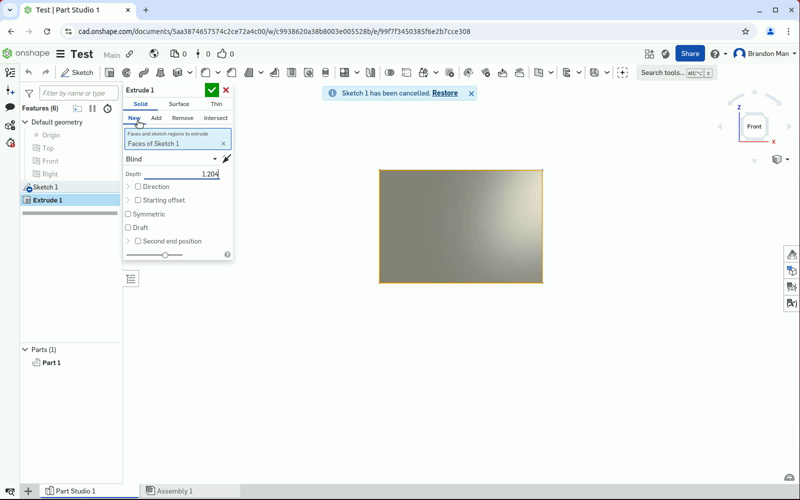
key(enter)
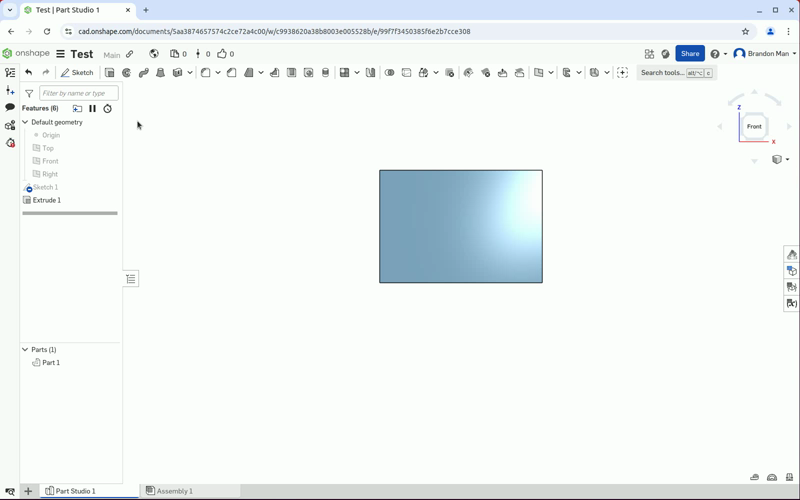
key(shift+h)
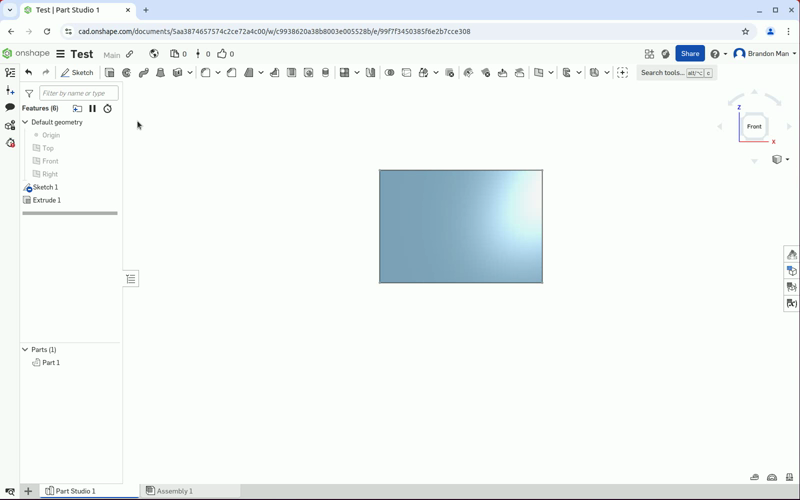
key(shift+h)
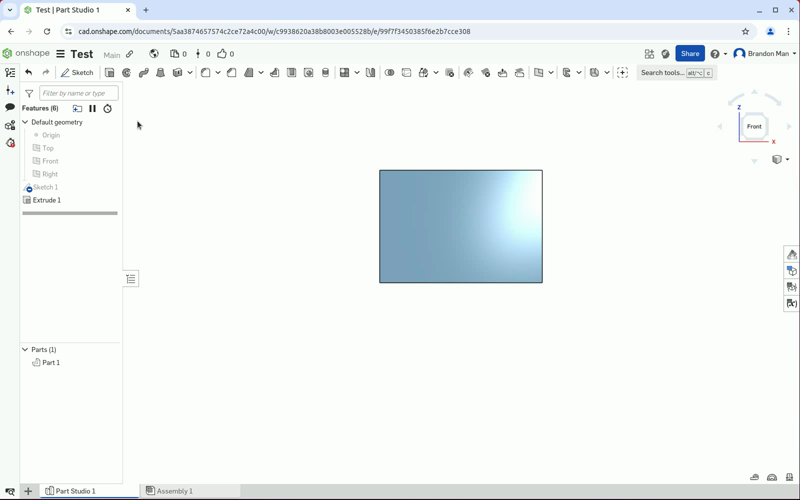
mouse_move(73, 189)
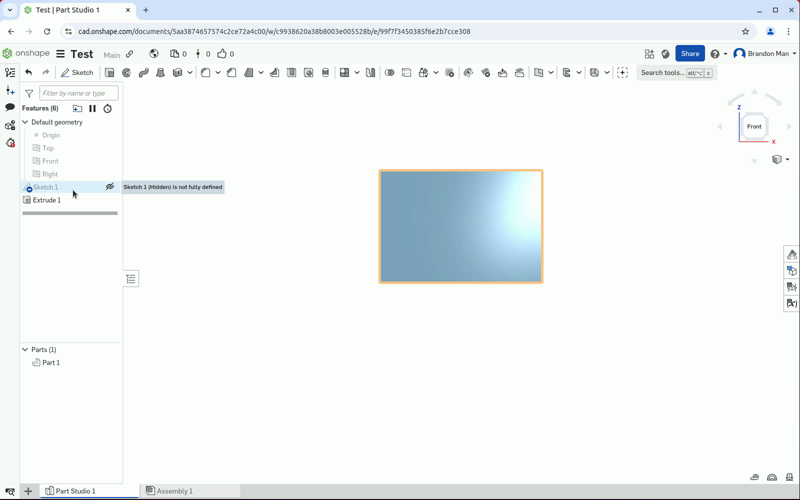
click(73, 189)
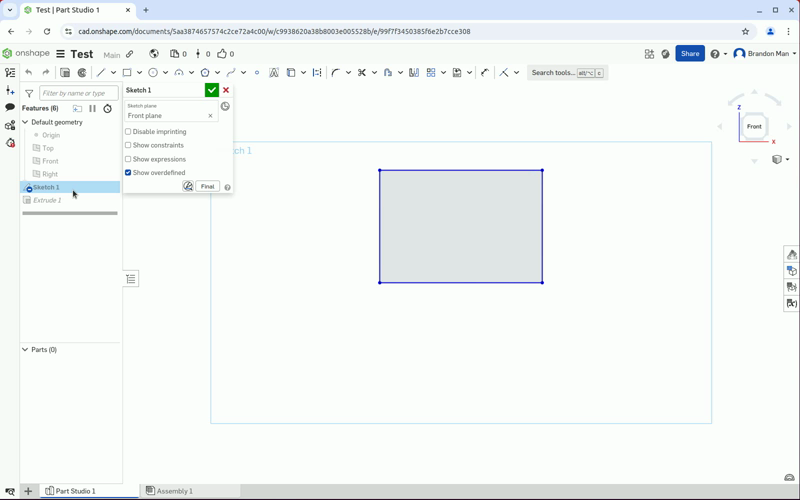
mouse_move(229, 92)
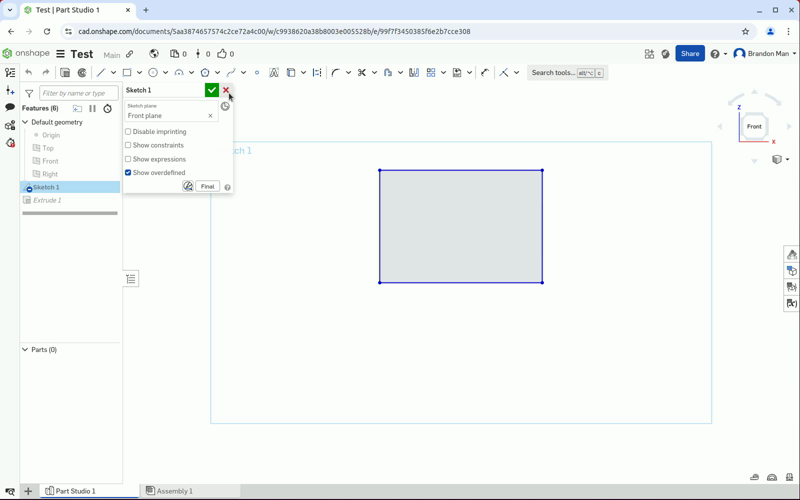
click(229, 92)
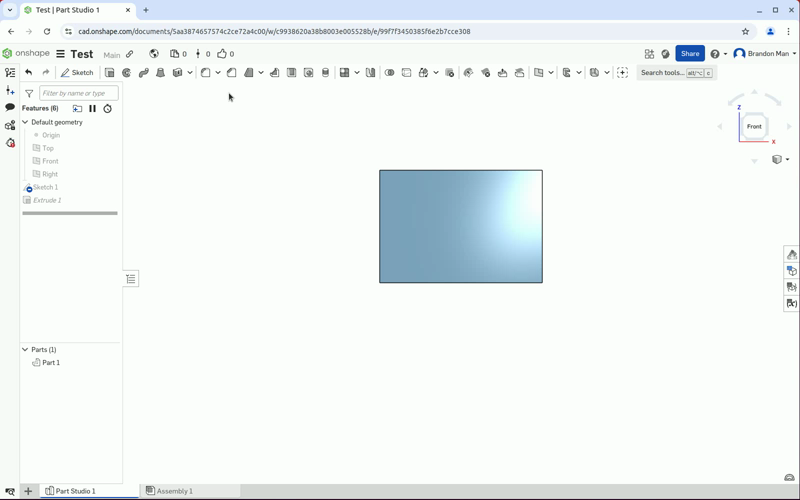
mouse_move(541, 75)
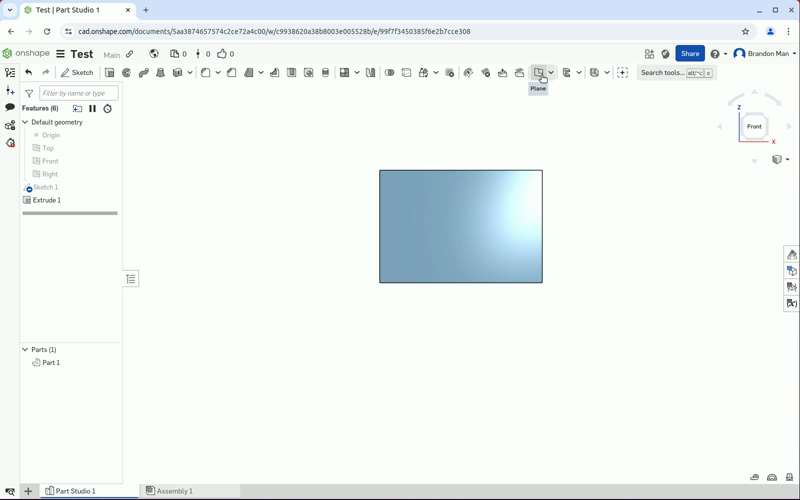
click(541, 75)
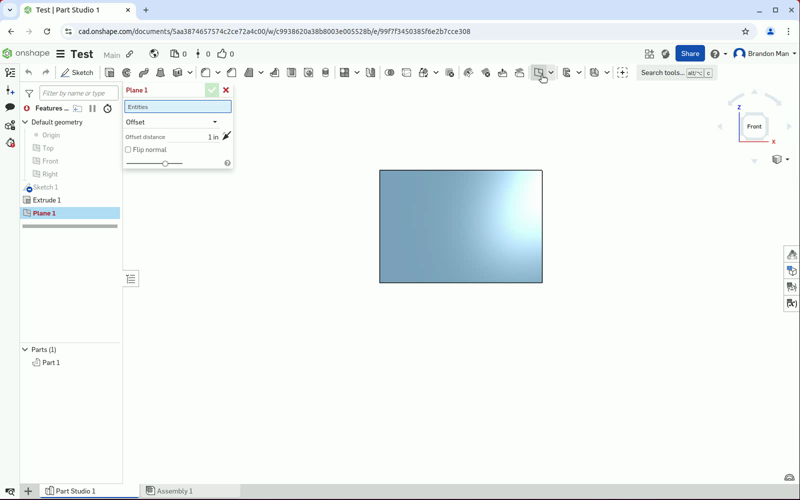
mouse_move(73, 163)
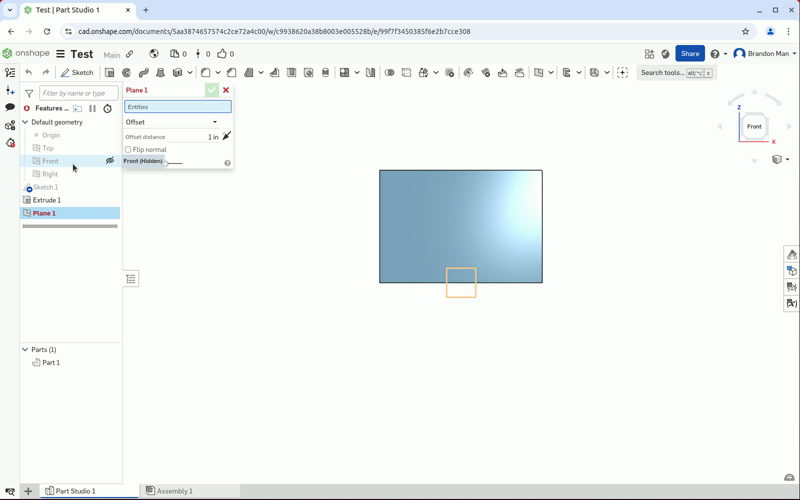
click(73, 163)
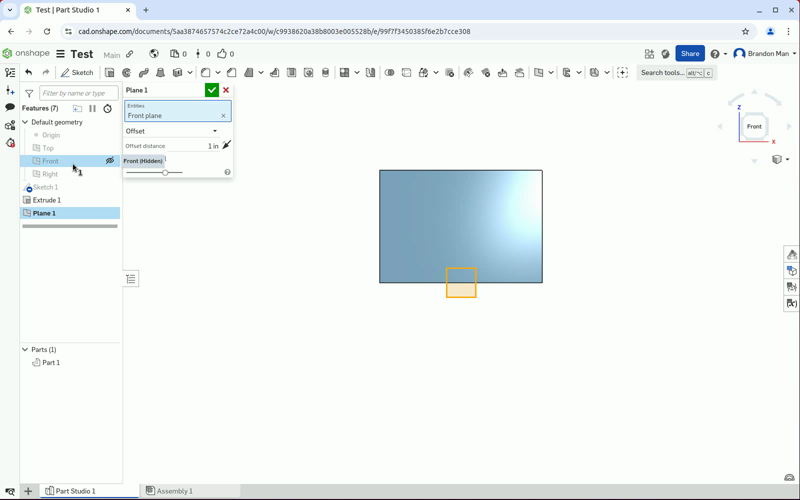
key(tab, 2)
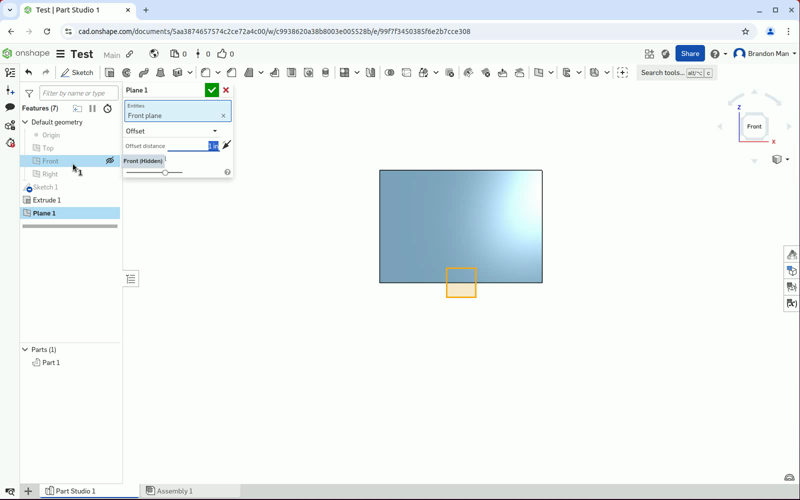
text(1.202)
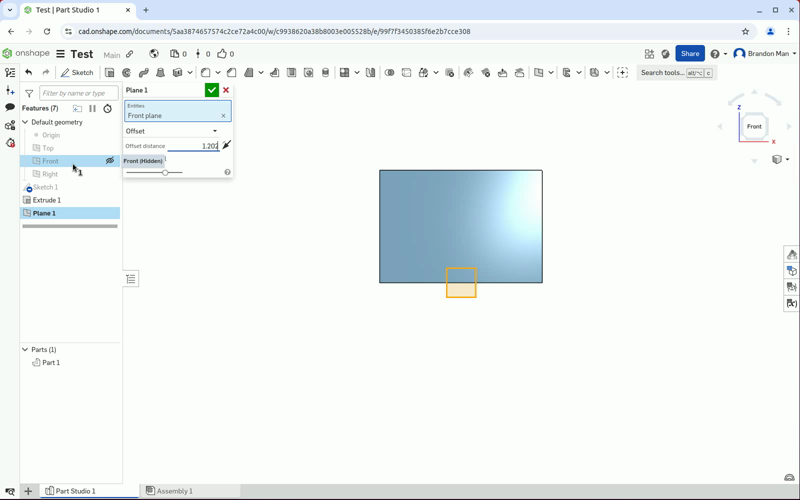
key(enter, 2)
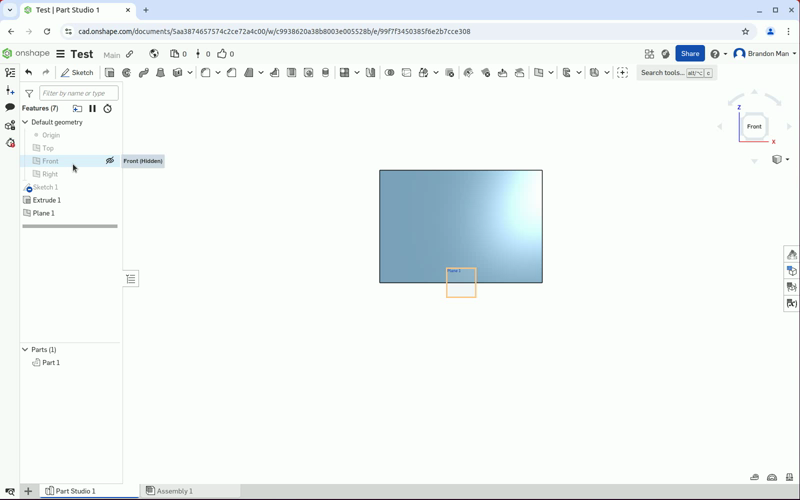
key(shift+s)
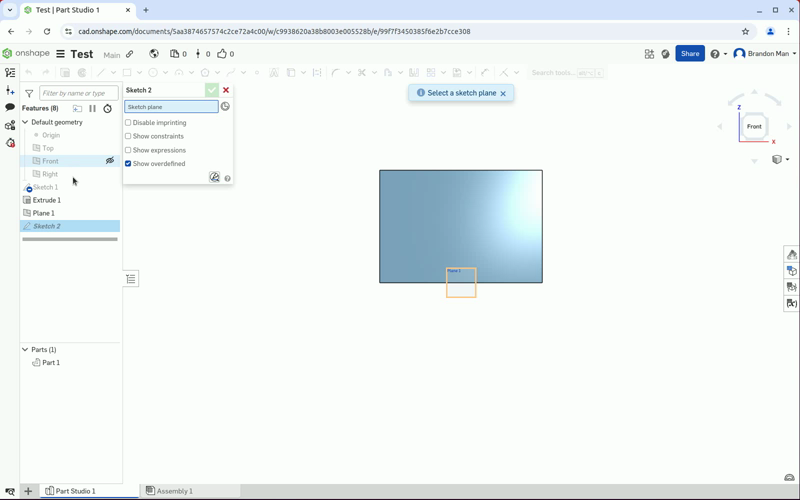
mouse_move(73, 215)
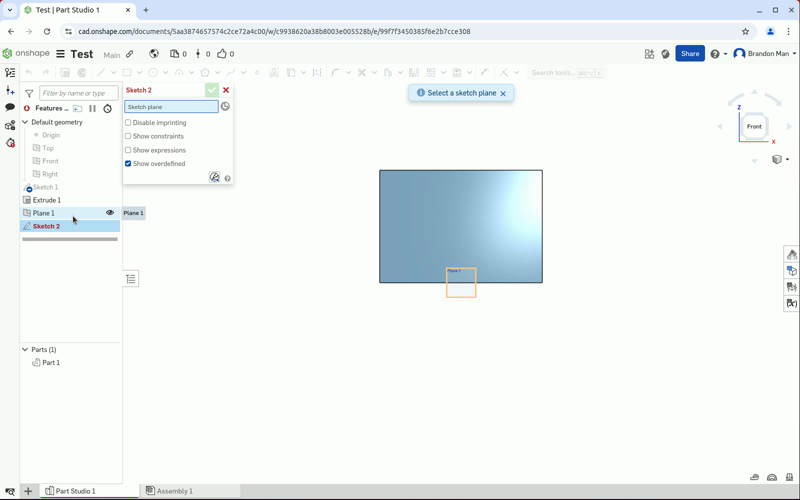
click(73, 215)
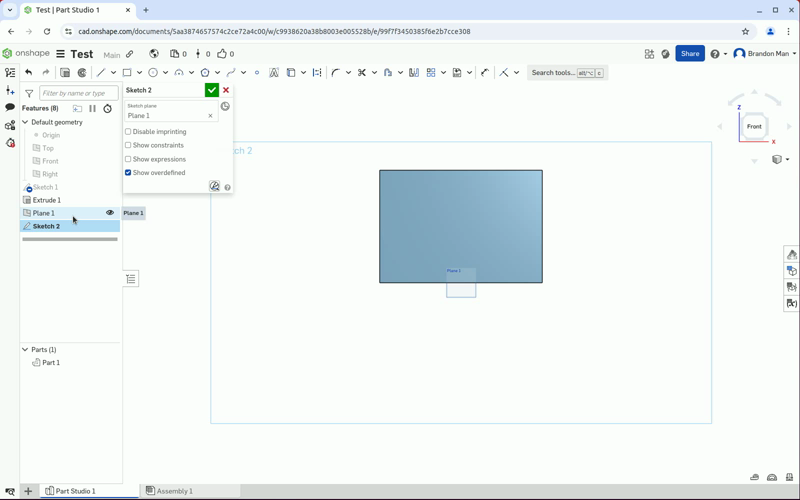
mouse_move(73, 352)
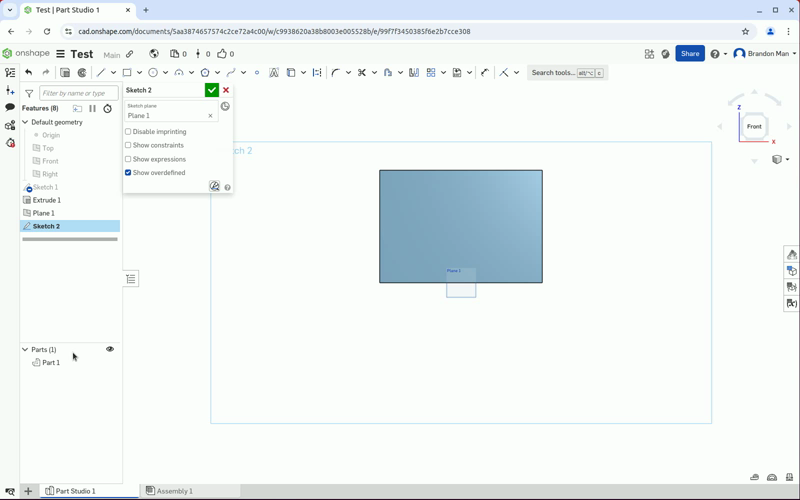
key(y)
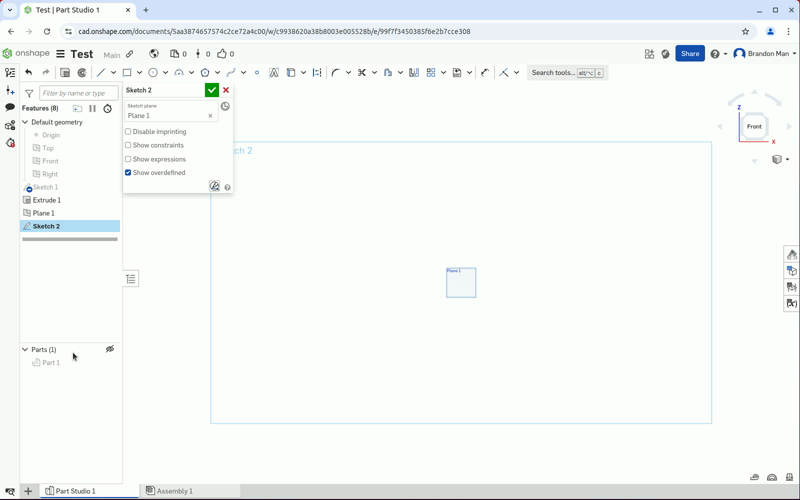
key(l)
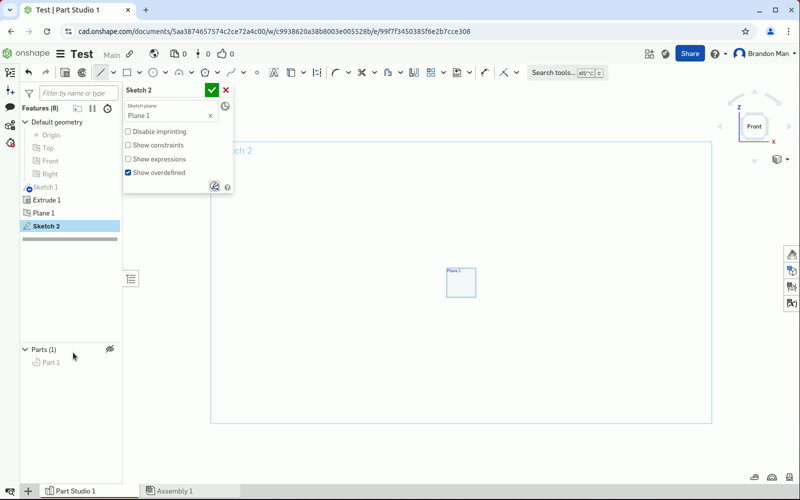
key_down(shift)
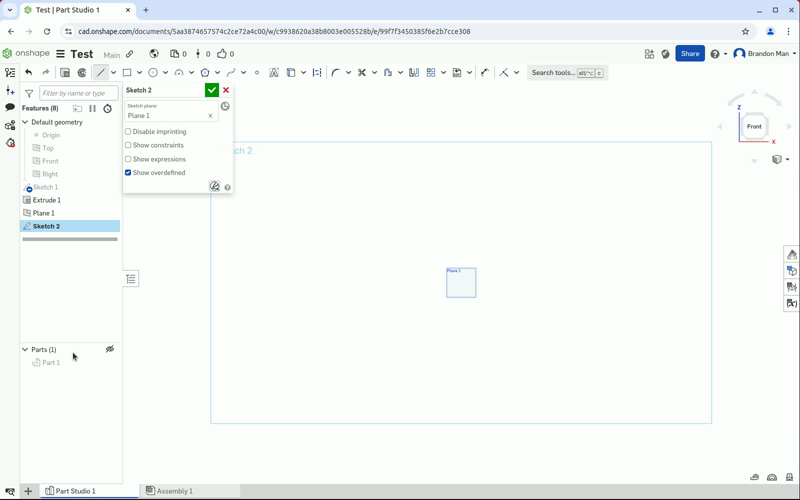
mouse_move(389, 282)
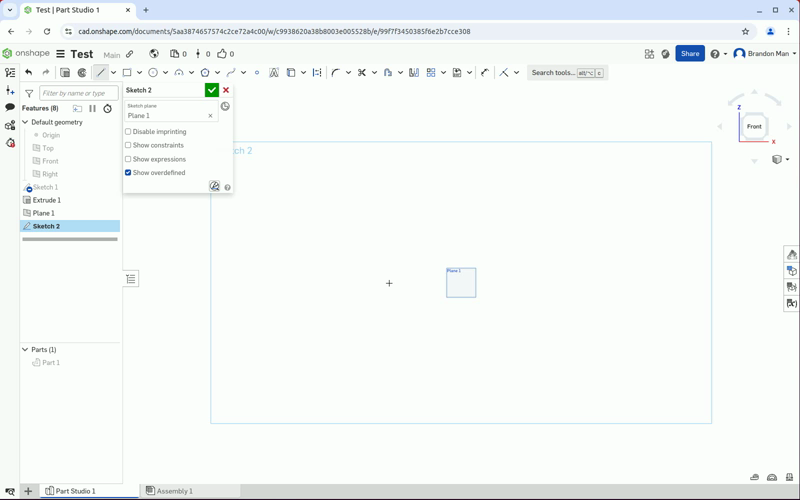
click(389, 282)
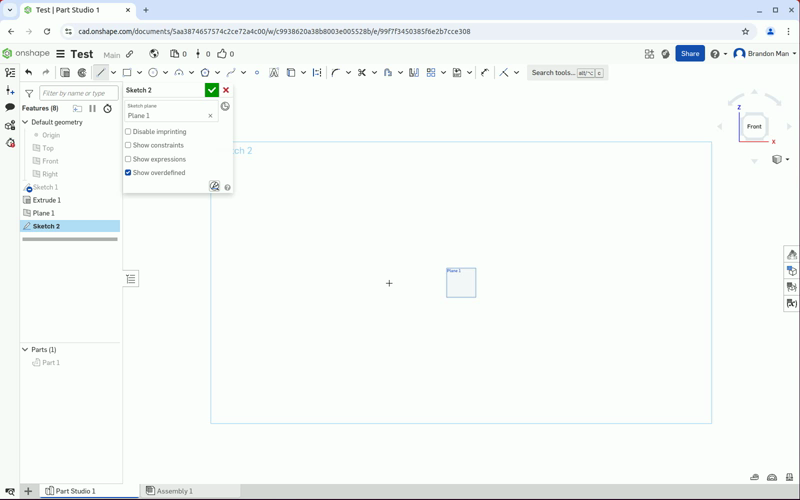
key_up(shift)
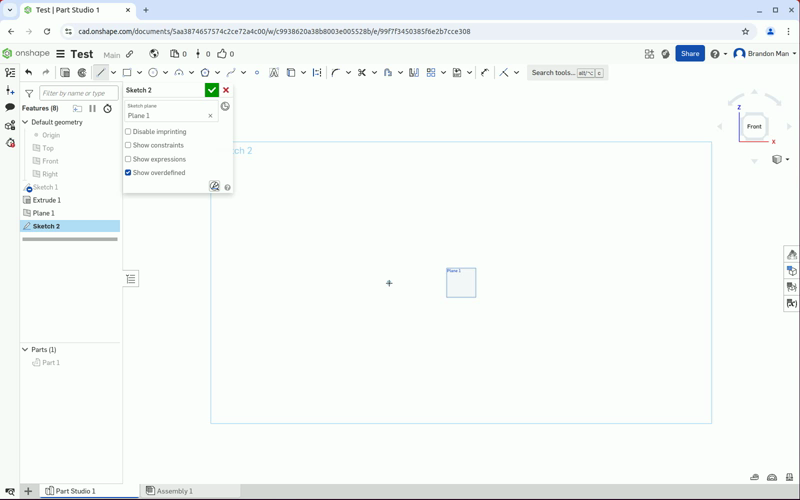
key_down(shift)
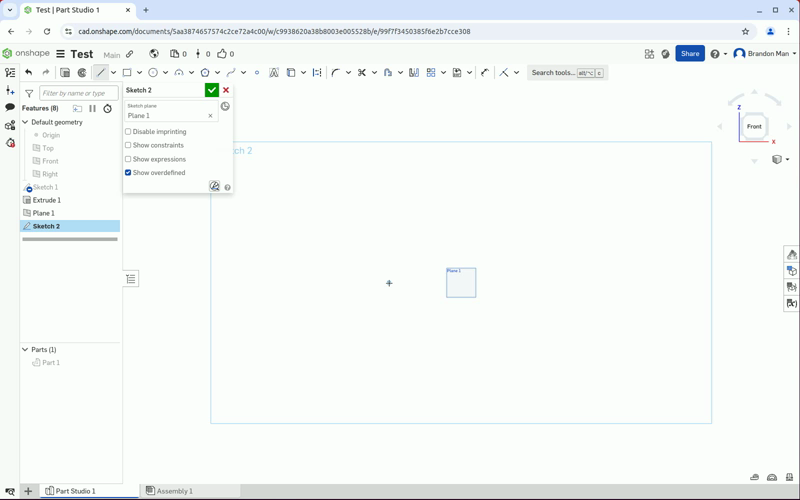
mouse_move(531, 282)
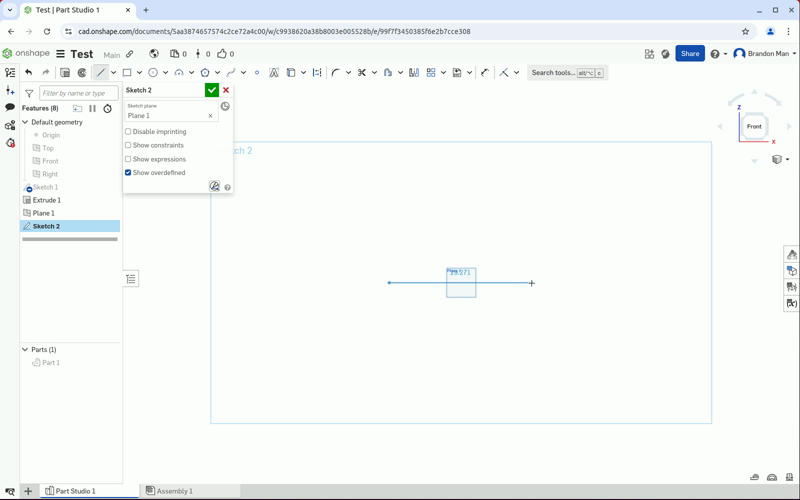
click(531, 282)
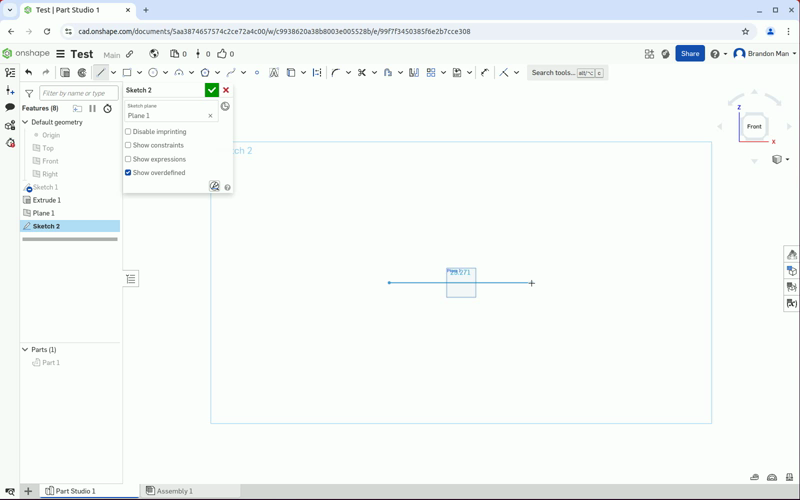
key_up(shift)
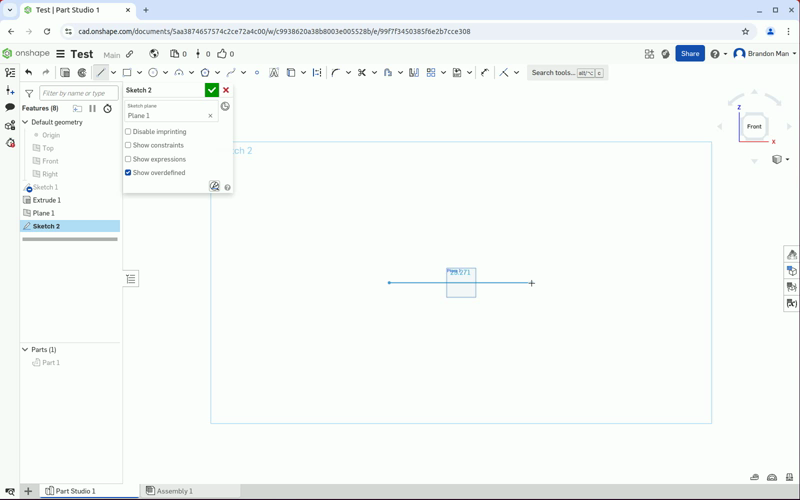
key_down(shift)
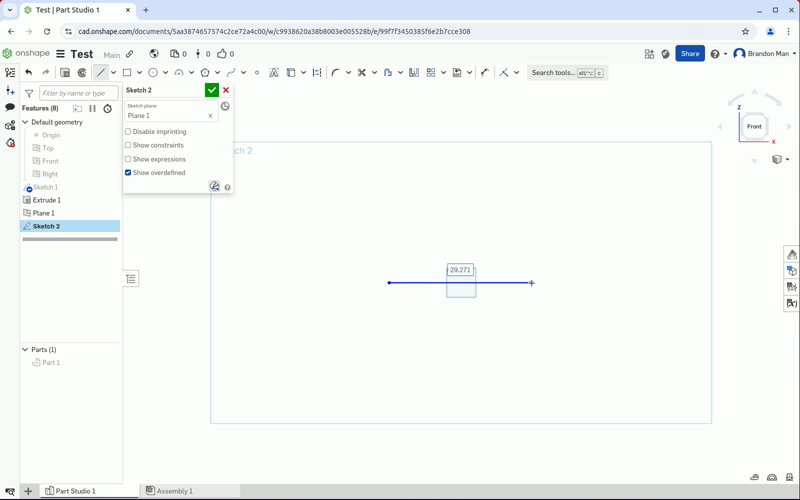
mouse_move(531, 177)
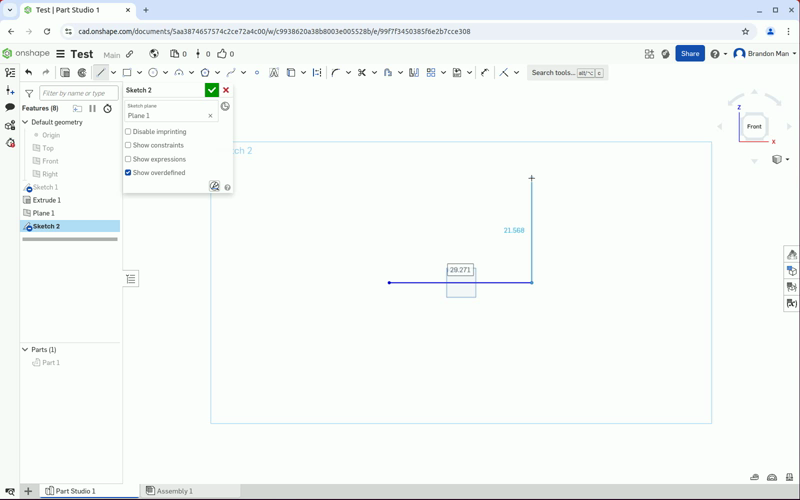
click(531, 177)
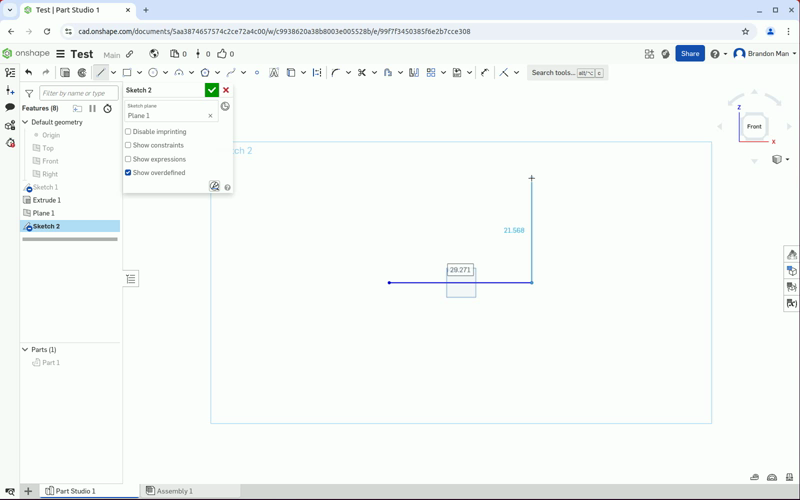
key_up(shift)
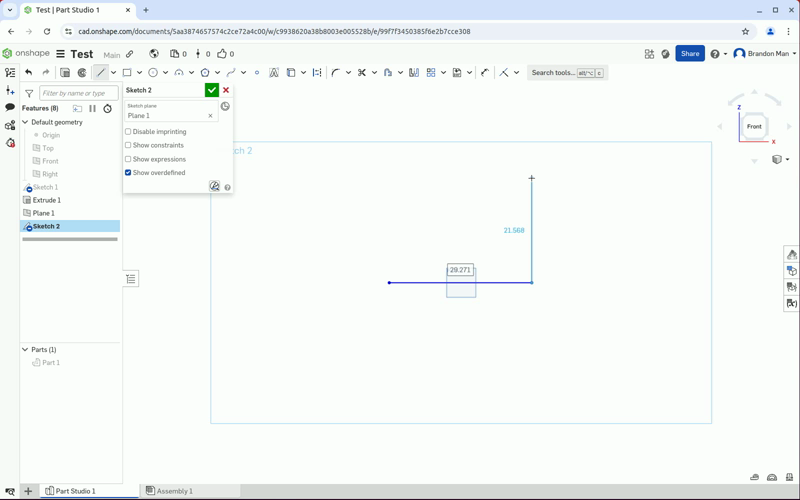
key_down(shift)
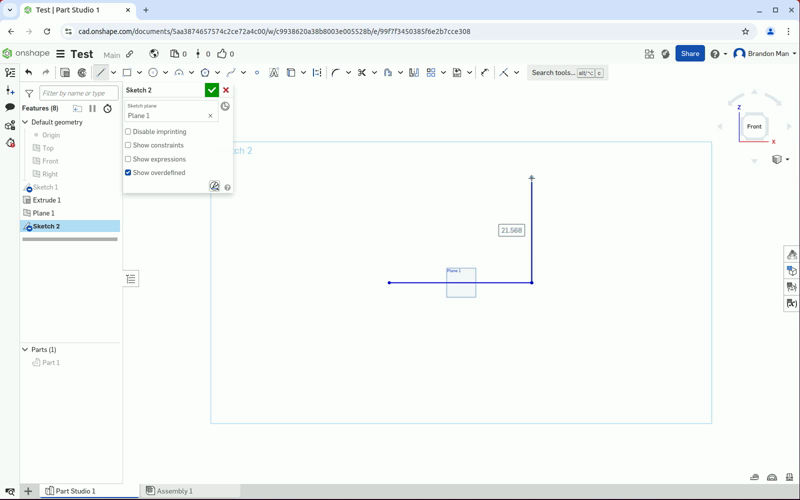
mouse_move(389, 177)
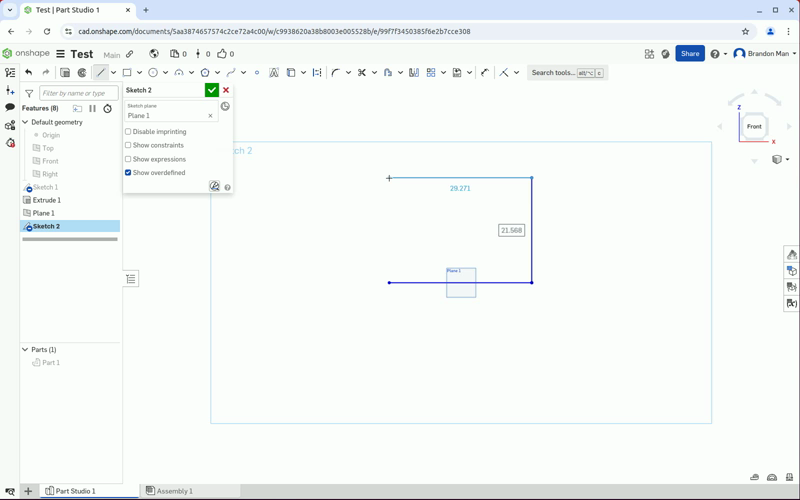
click(389, 177)
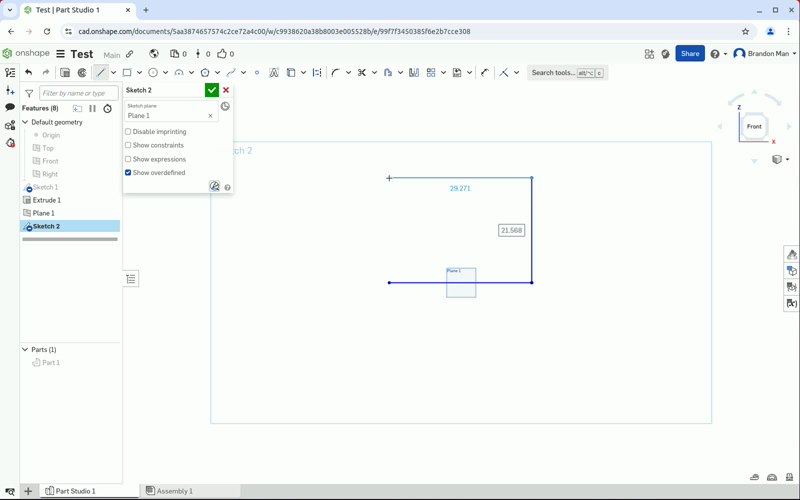
key_up(shift)
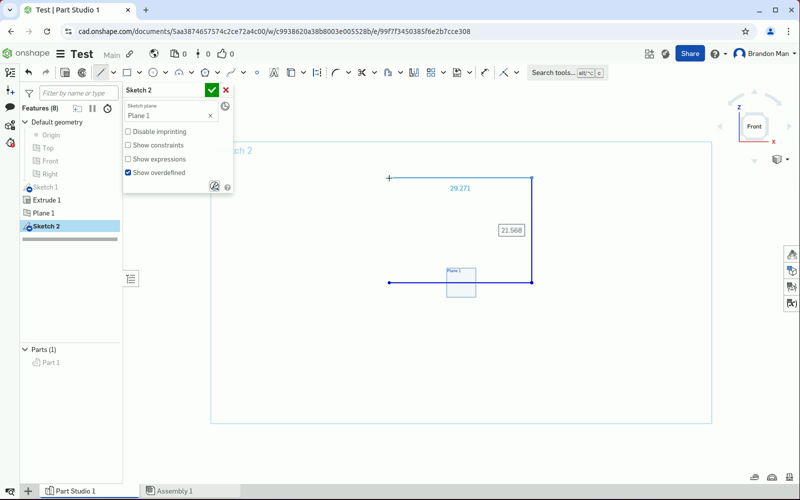
key_down(shift)
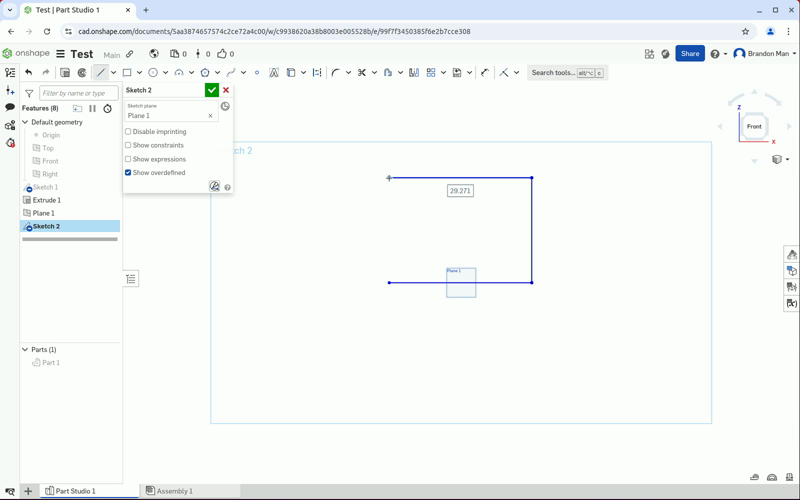
mouse_move(389, 282)
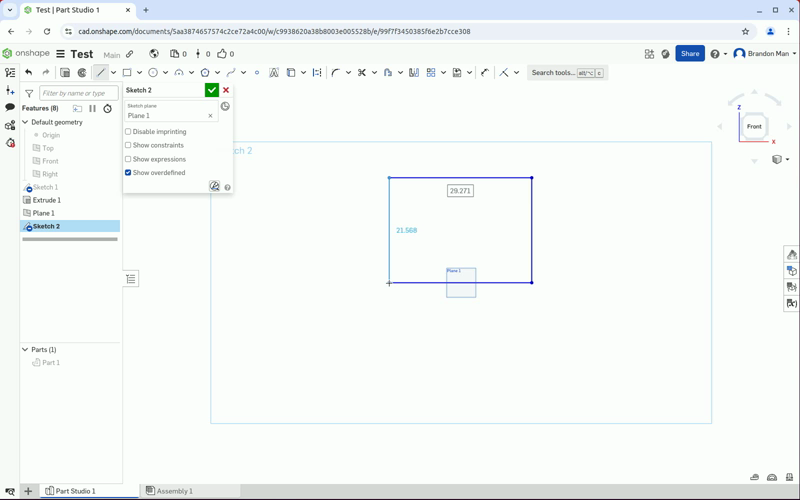
key_up(shift)
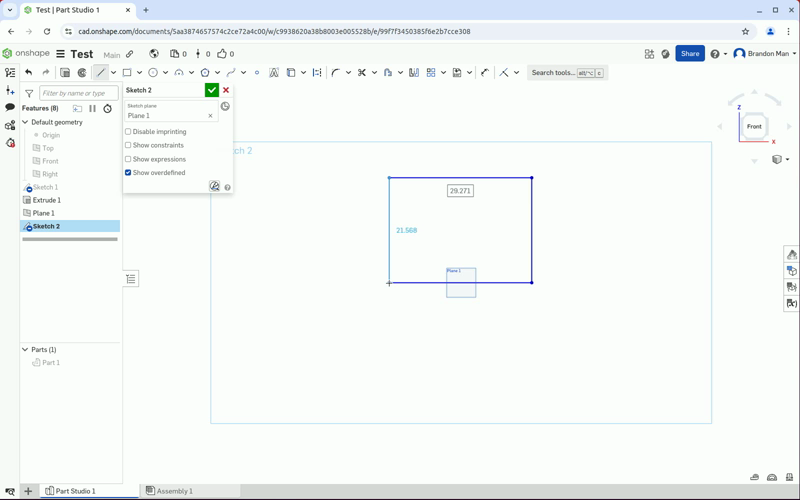
click(389, 282)
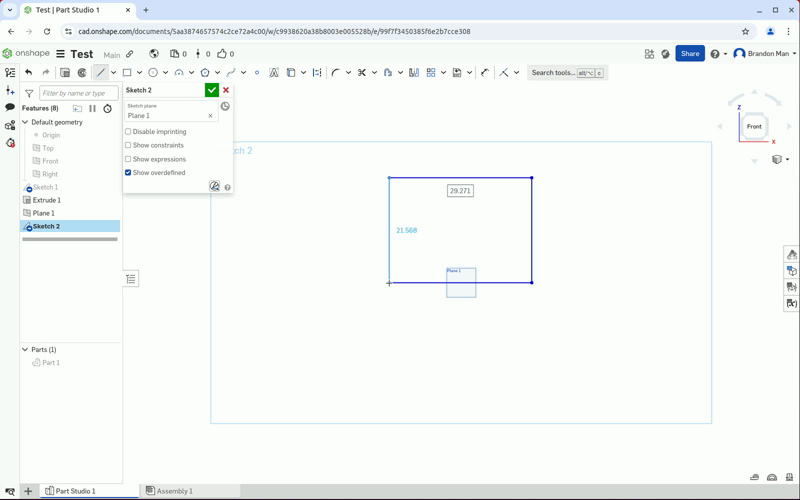
key(esc)
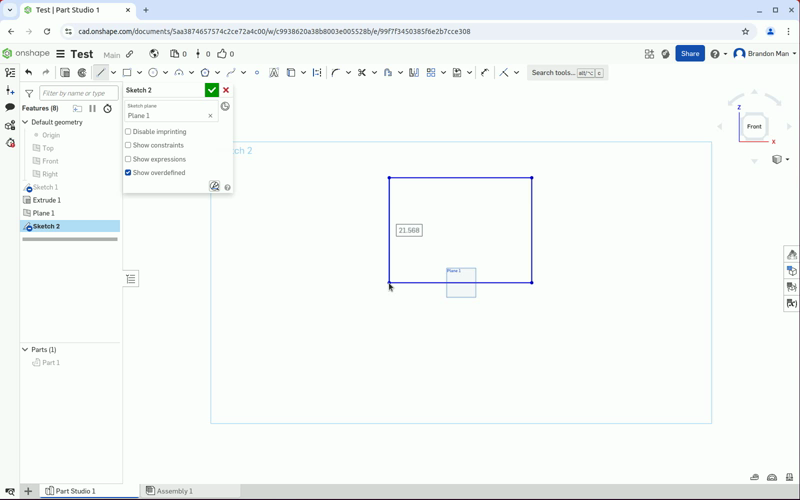
mouse_move(473, 247)
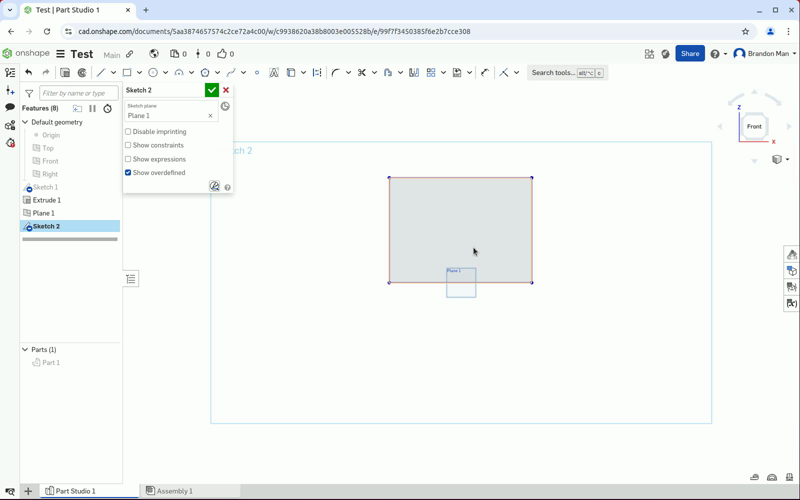
click(473, 247)
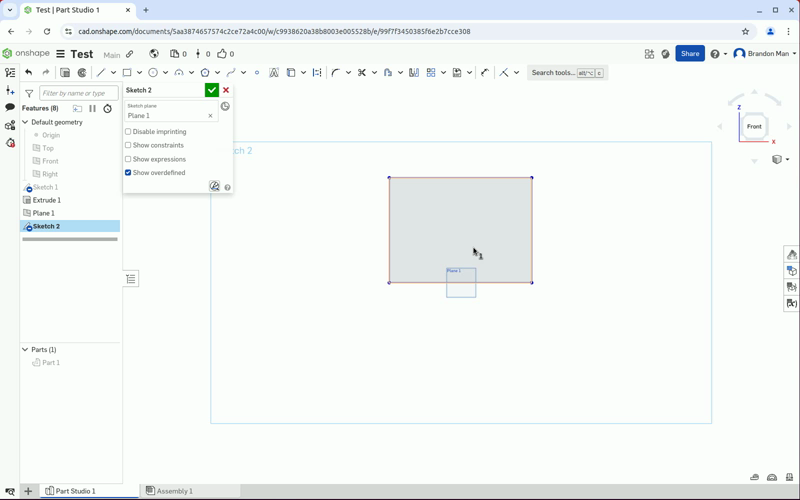
mouse_move(73, 352)
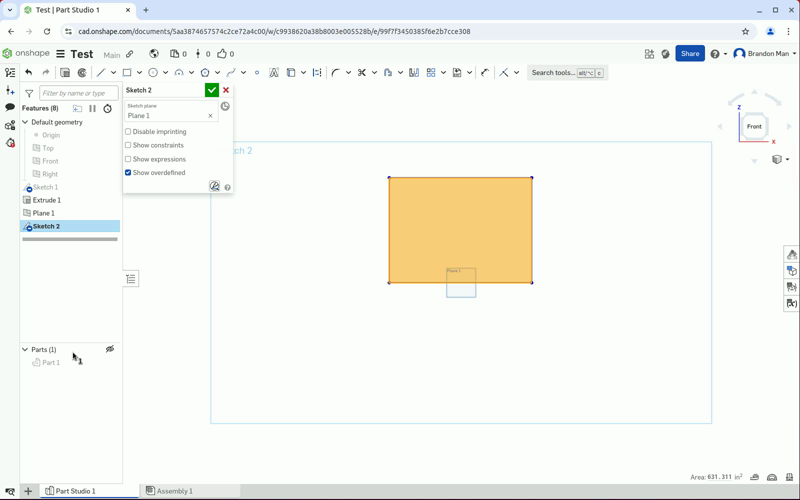
key(shift+y)
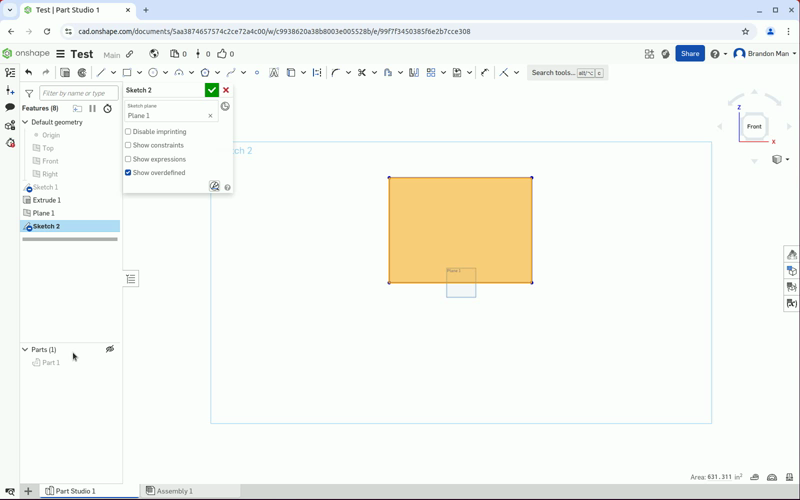
key(shift+e)
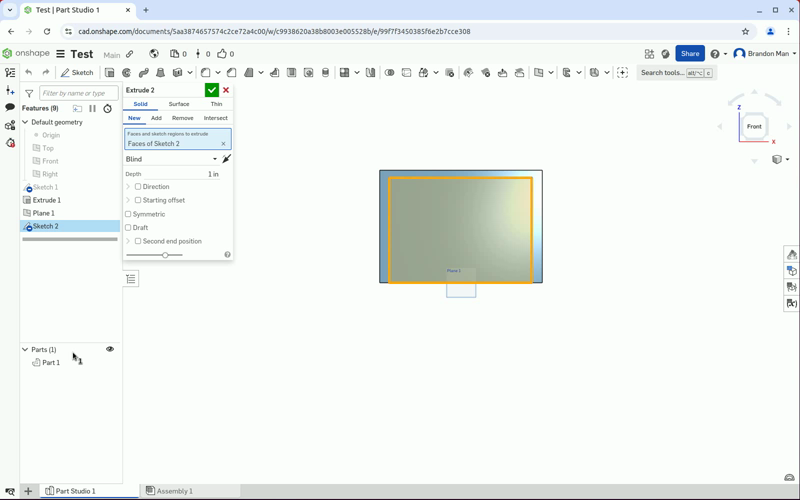
mouse_move(143, 106)
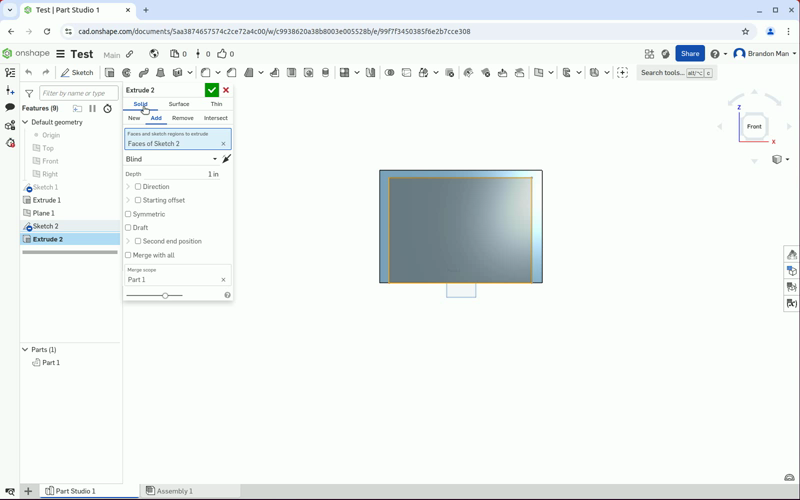
click(143, 106)
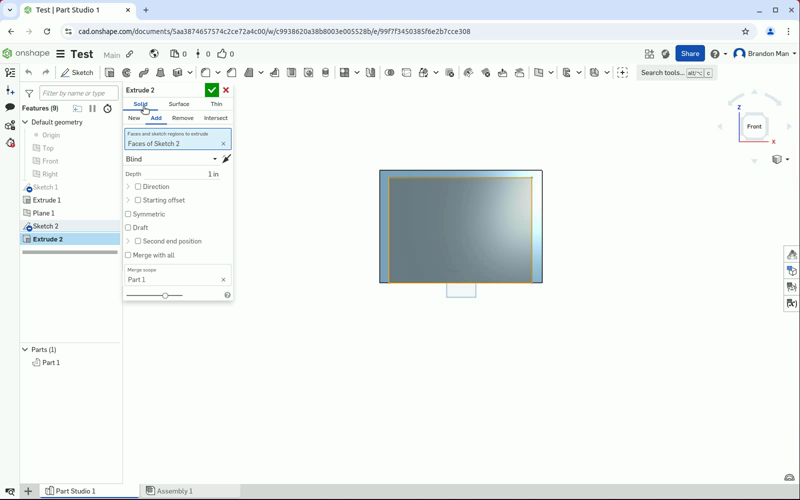
mouse_move(137, 120)
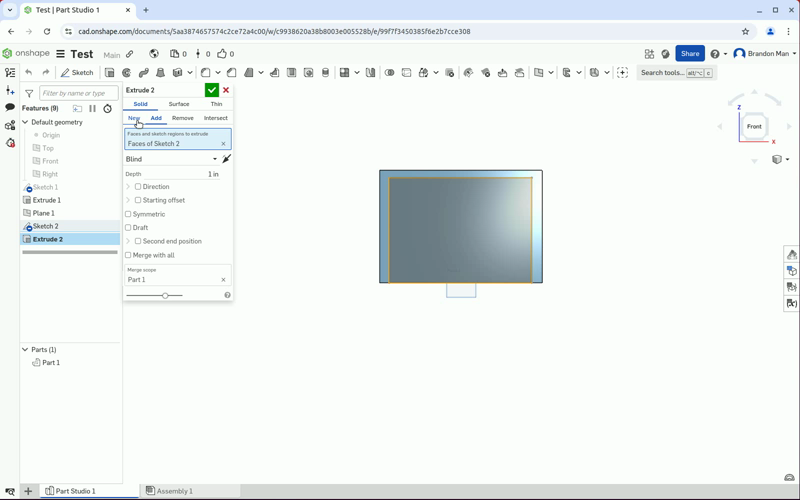
click(137, 120)
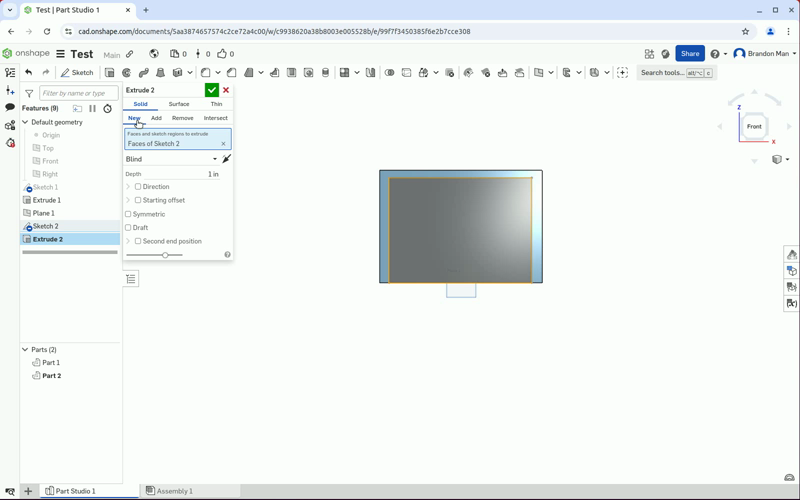
key(tab, 4)
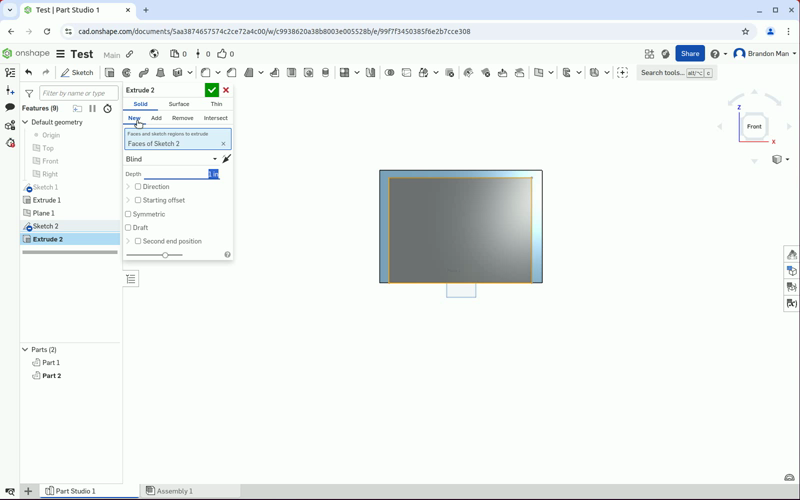
text(0.722)
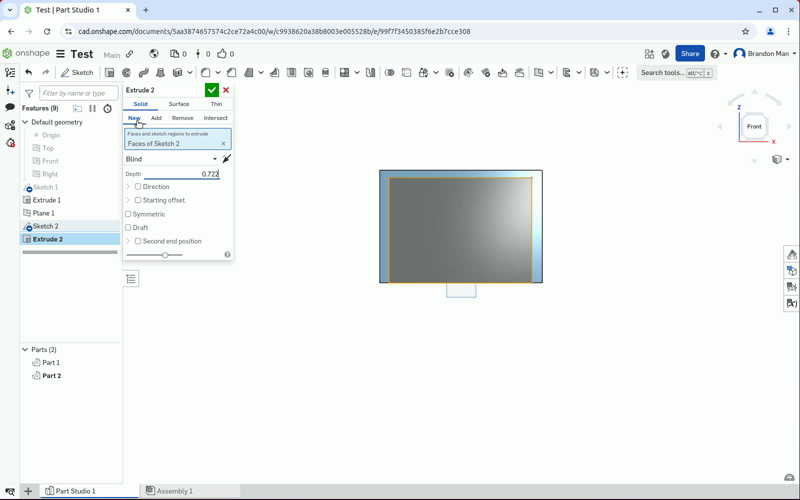
key(enter)
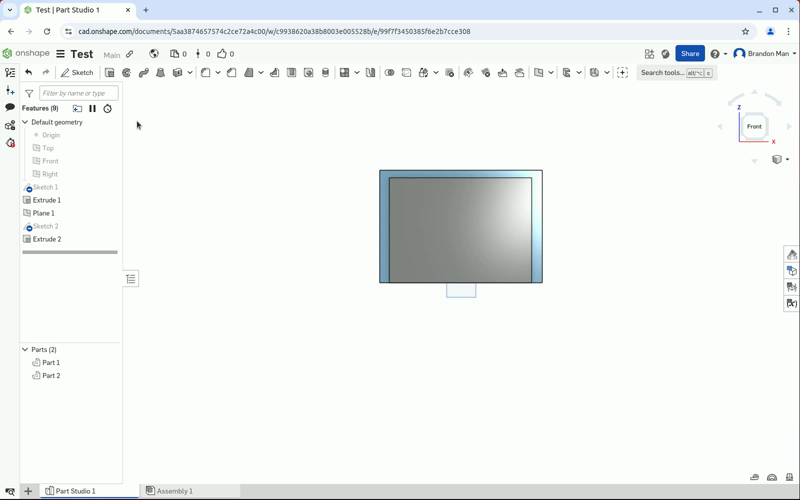
key(shift+h)
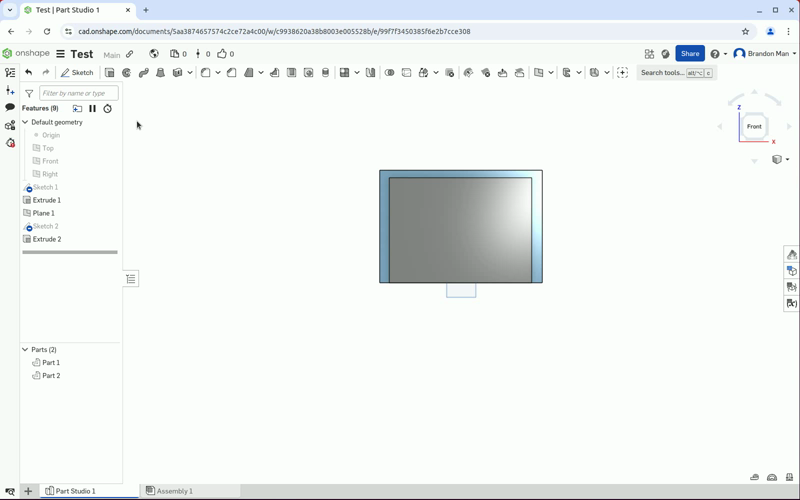
key(shift+h)
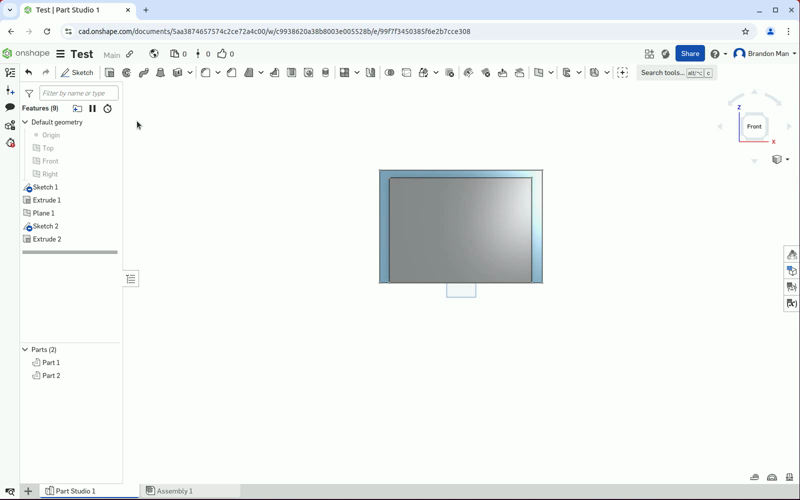
key(shift+7)
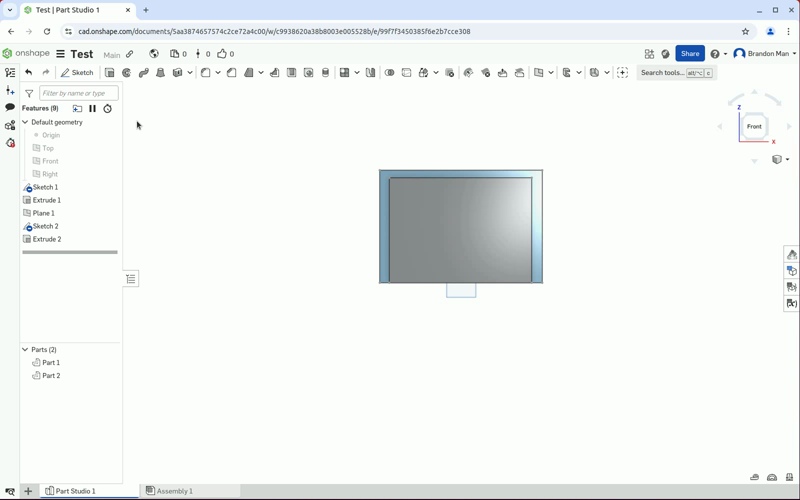
key(left, 2)
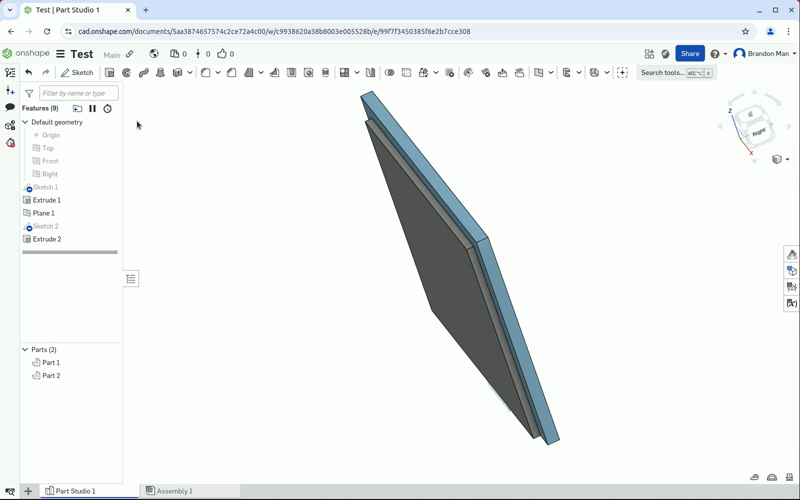
key(down, 2)
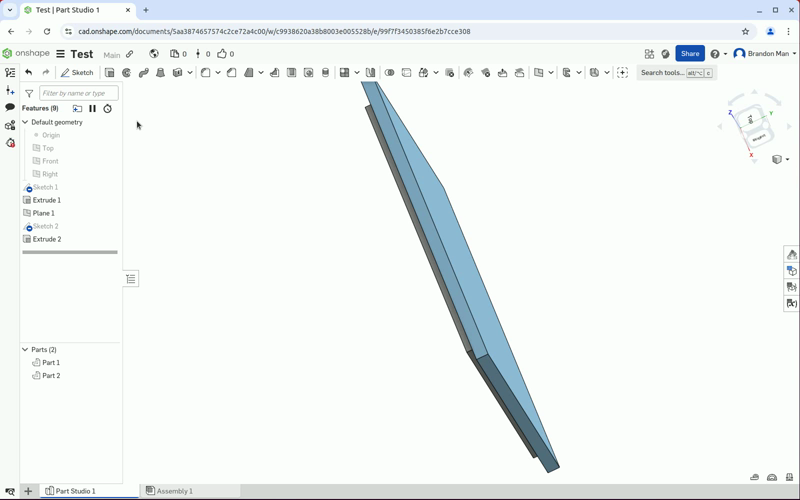
key(up, 2)
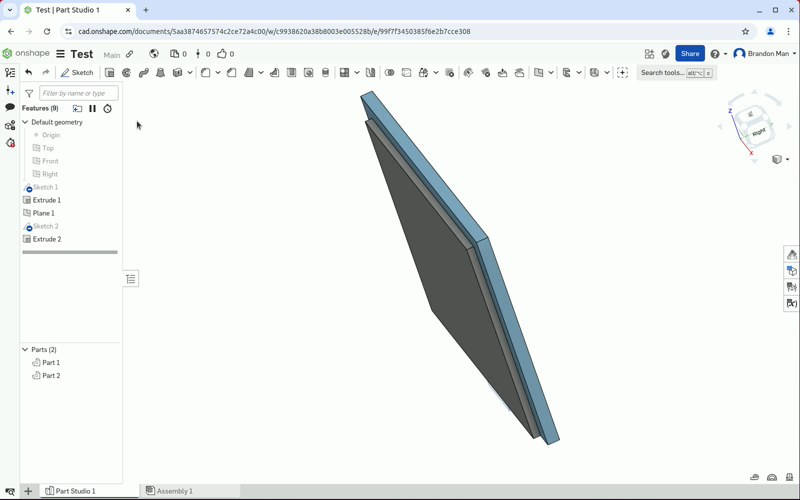
key(right, 2)
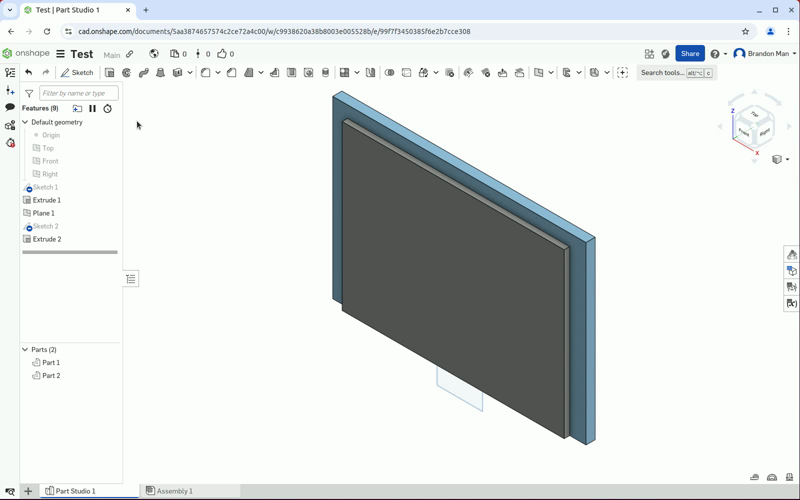
mouse_move(73, 189)
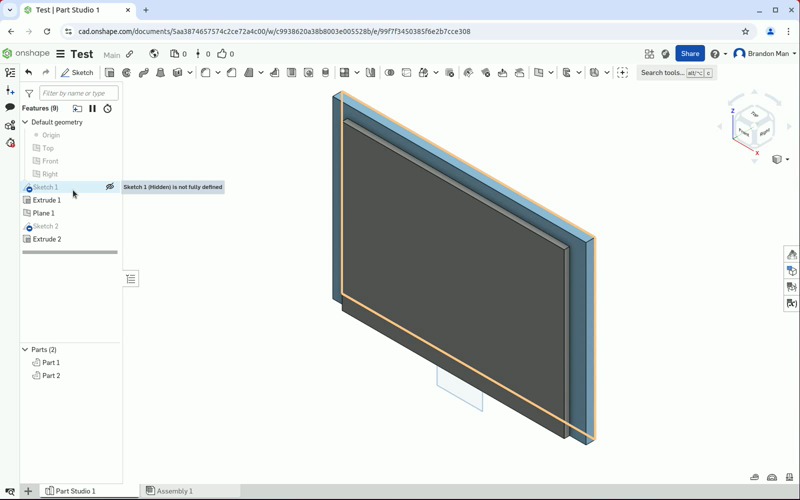
click(73, 189)